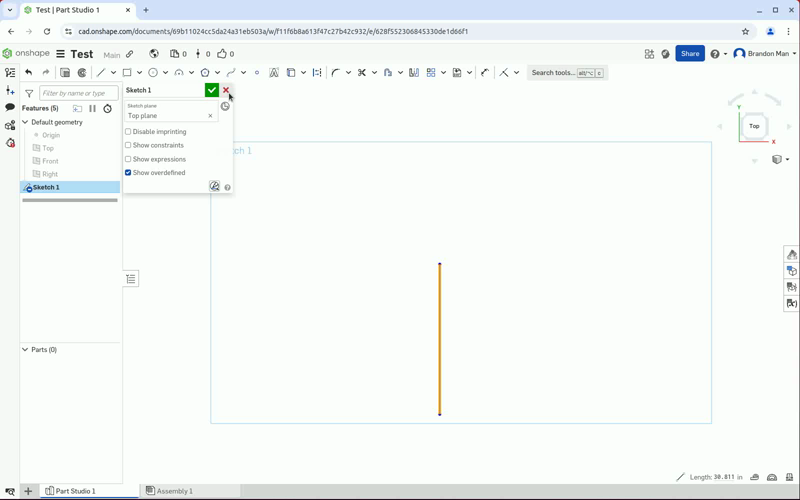
key(shift+h)
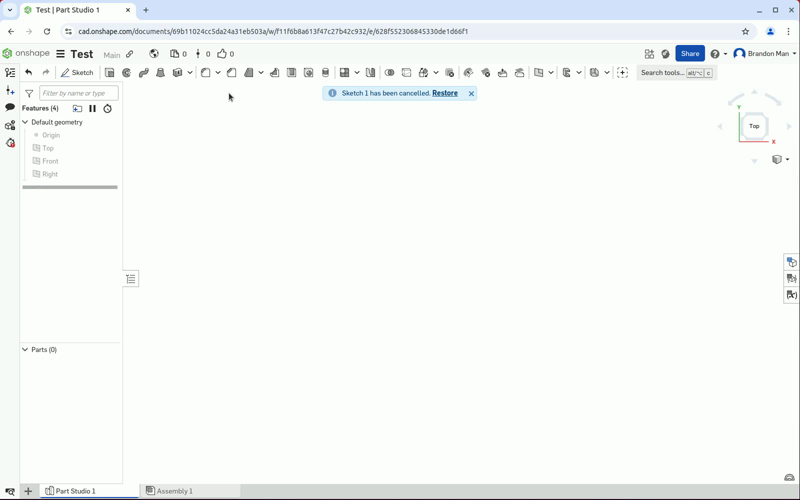
mouse_move(73, 352)
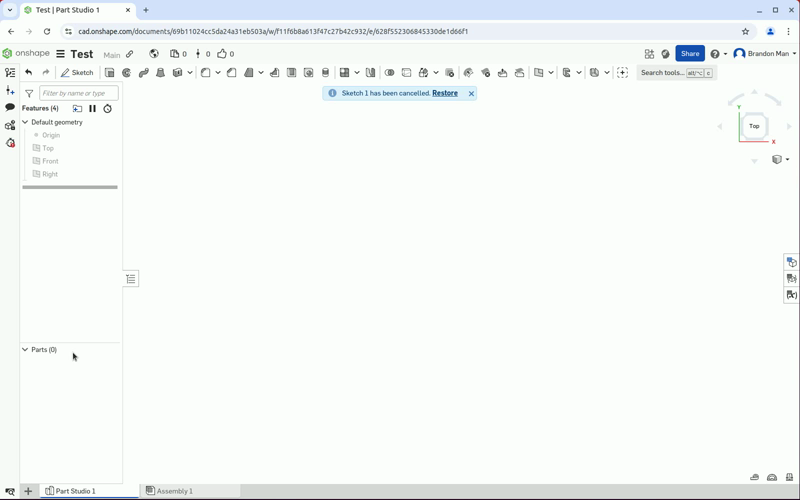
key(y)
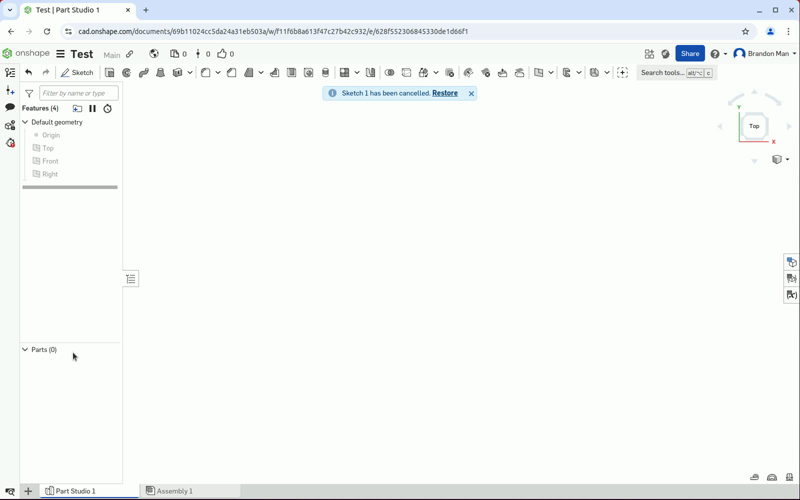
key(shift+p)
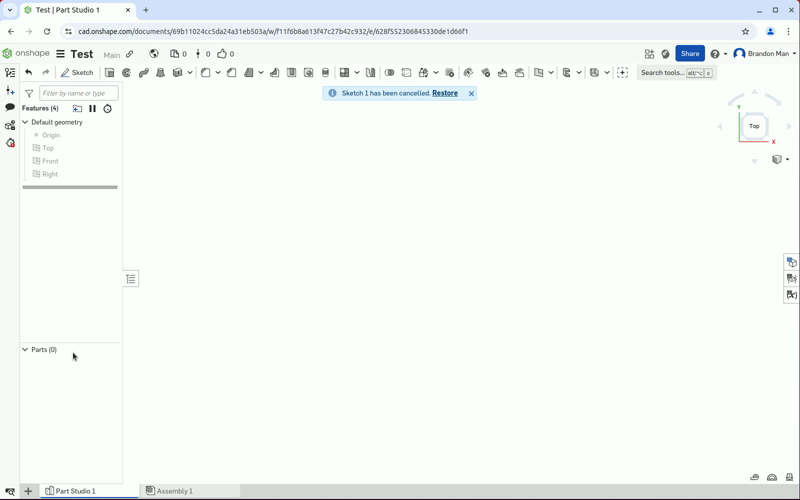
key(space)
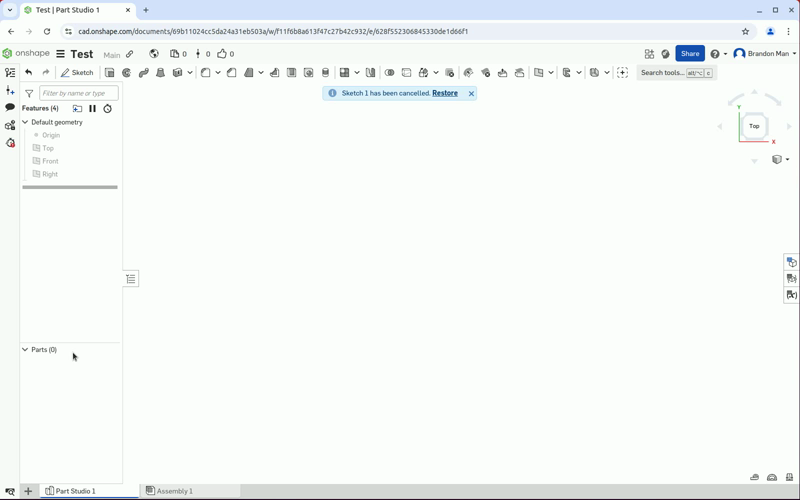
key_down(shift)
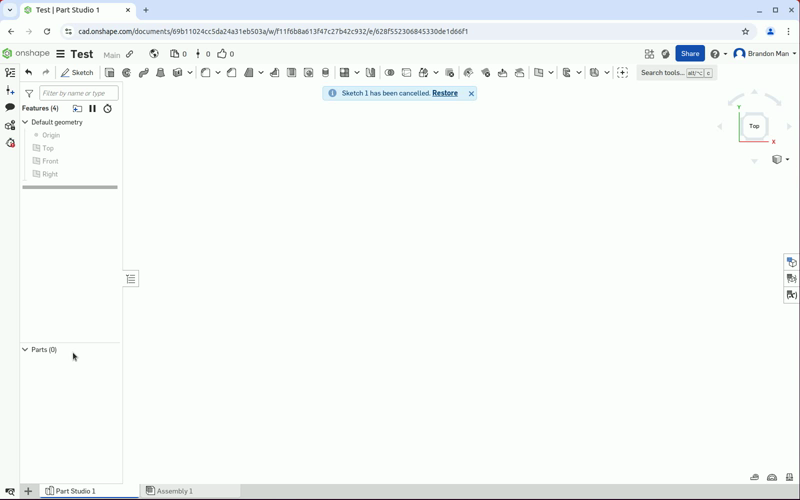
key(up)
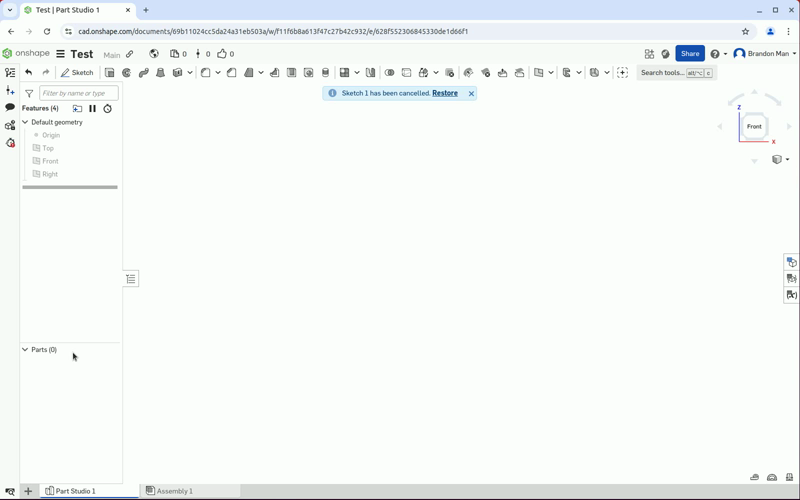
key_up(shift)
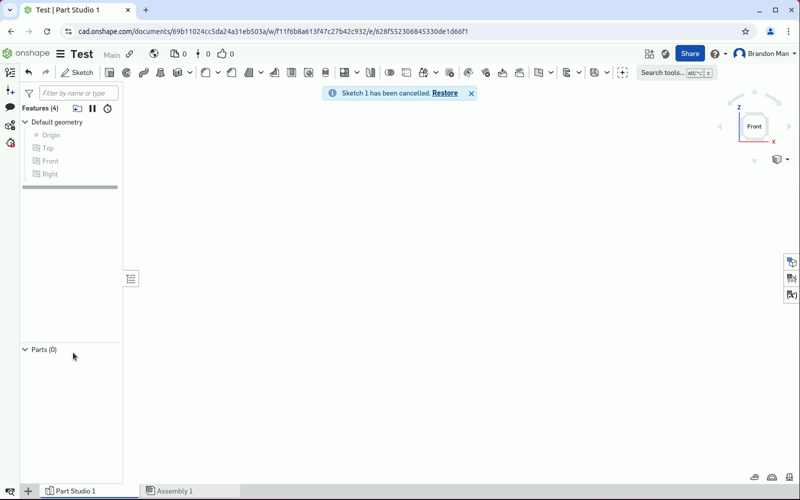
key(space)
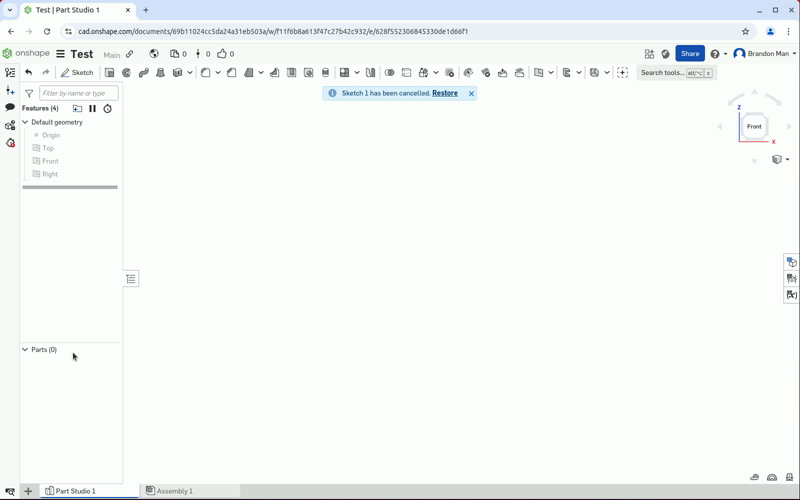
key_down(shift)
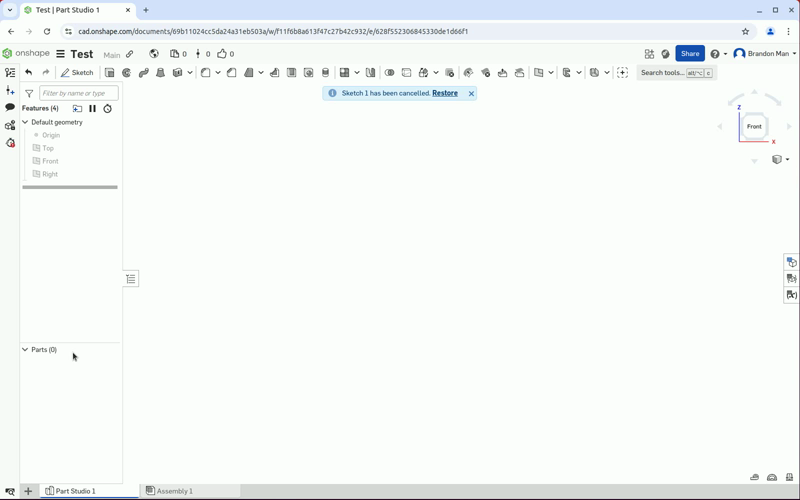
key(left)
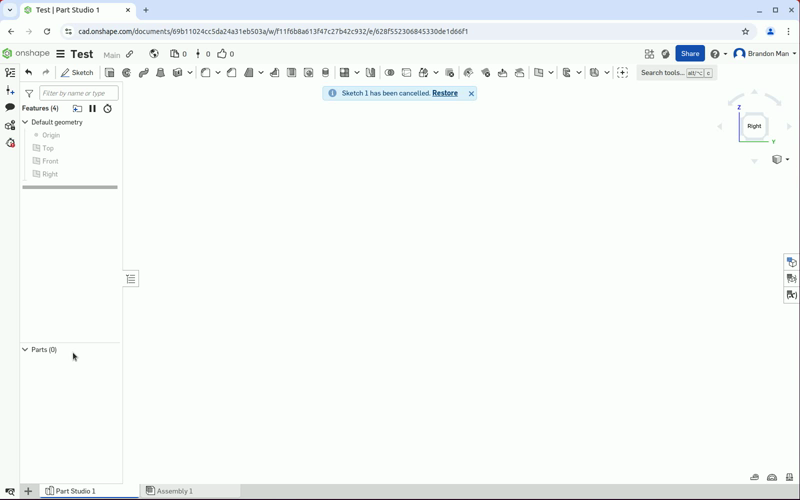
key_up(shift)
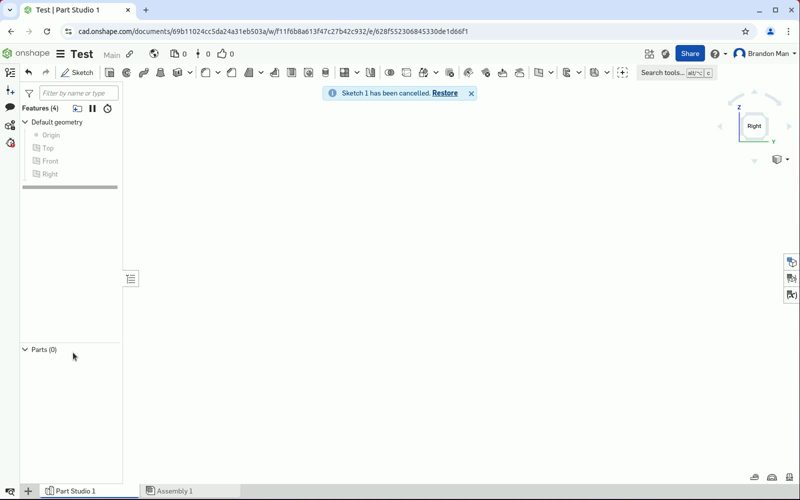
mouse_move(73, 352)
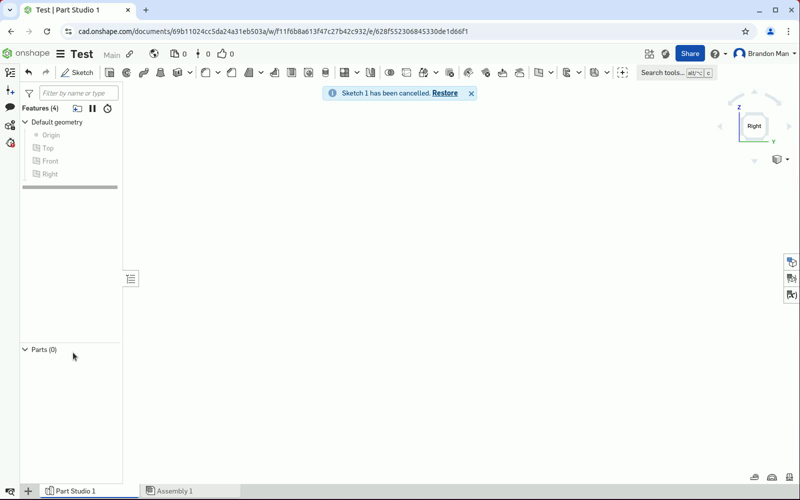
key(shift+y)
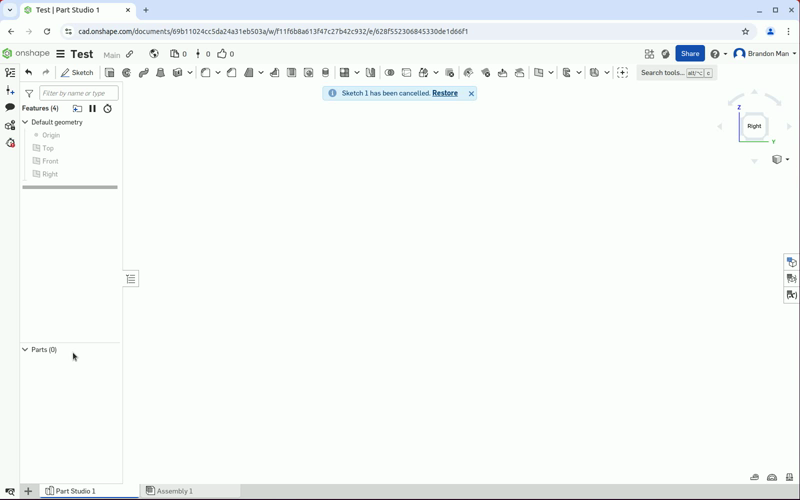
key(shift+s)
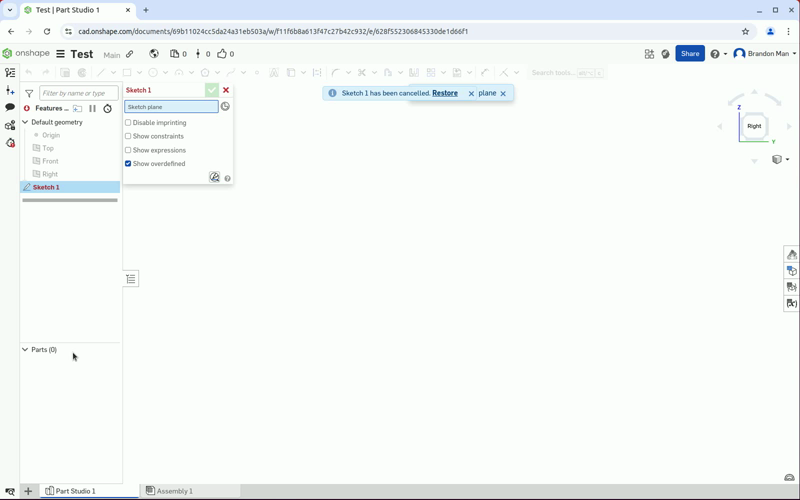
mouse_move(73, 176)
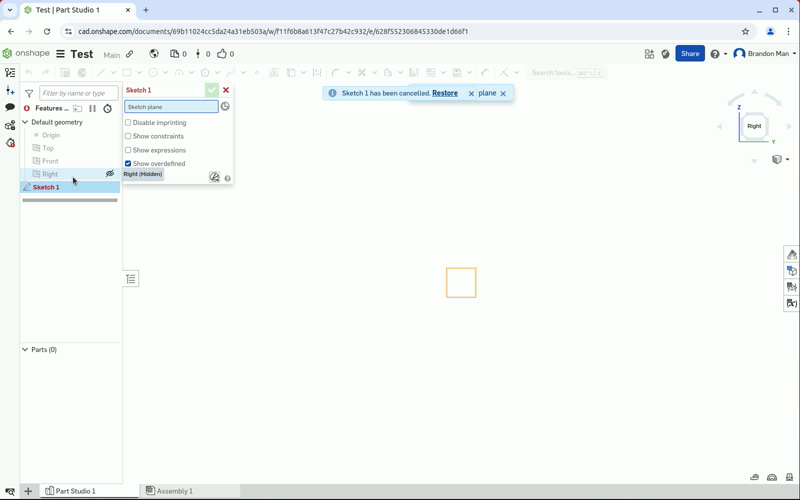
click(73, 176)
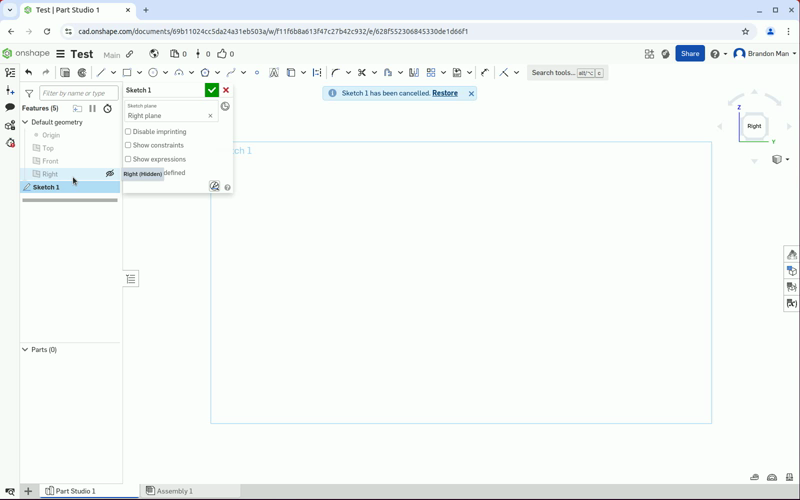
mouse_move(73, 352)
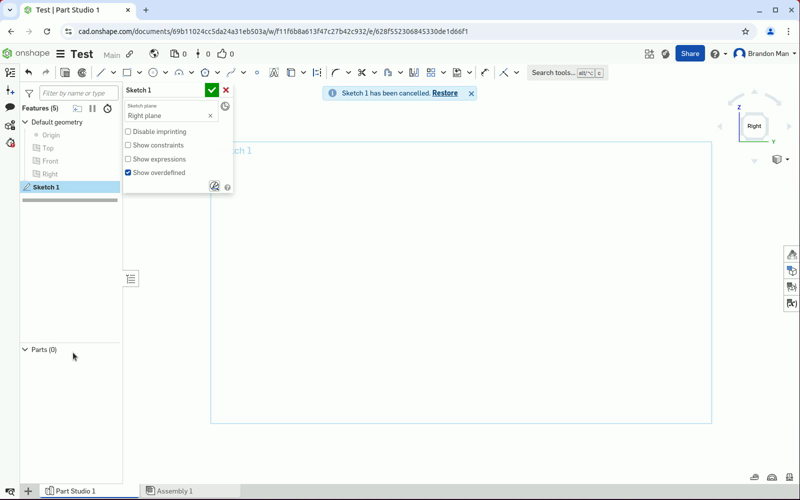
key(y)
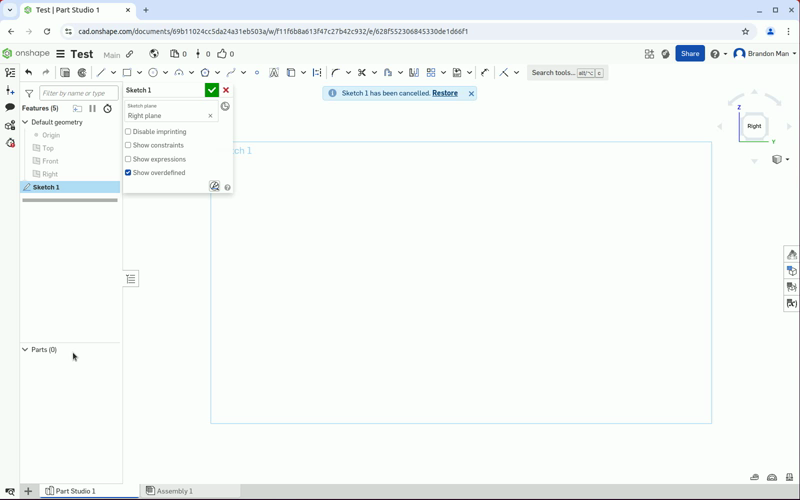
key(l)
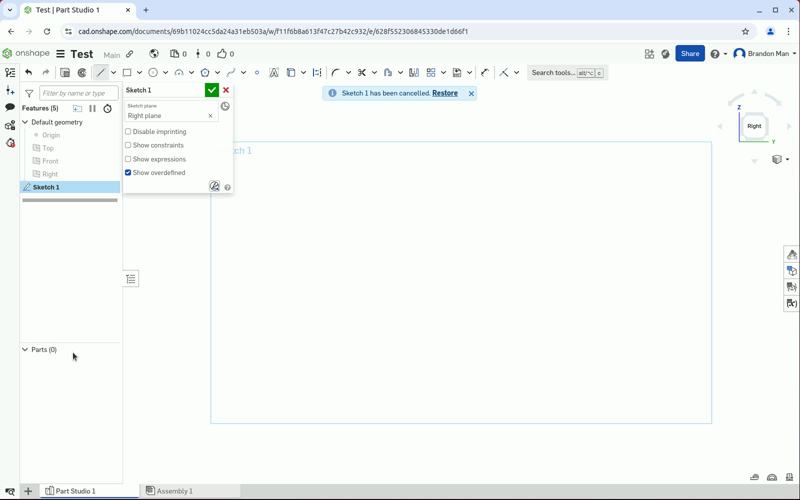
key_down(shift)
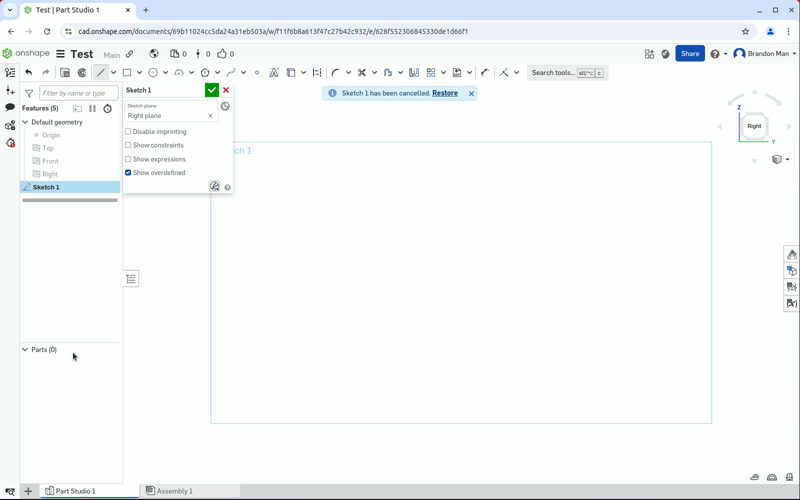
mouse_move(441, 287)
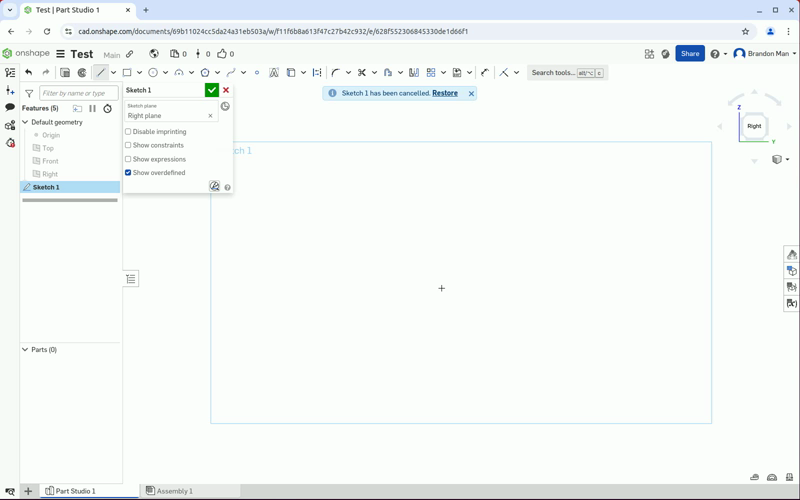
click(441, 287)
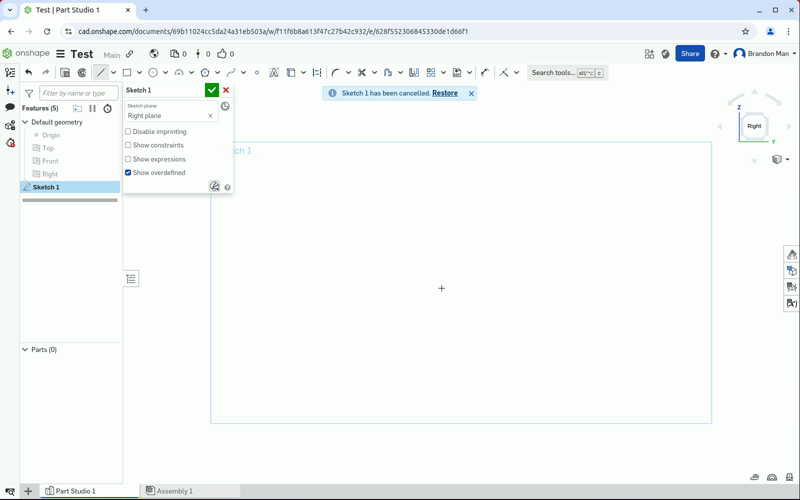
key_up(shift)
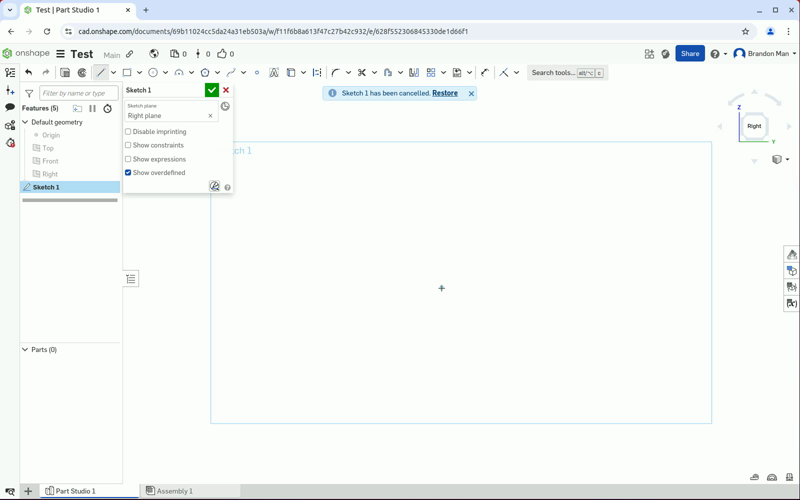
key_down(shift)
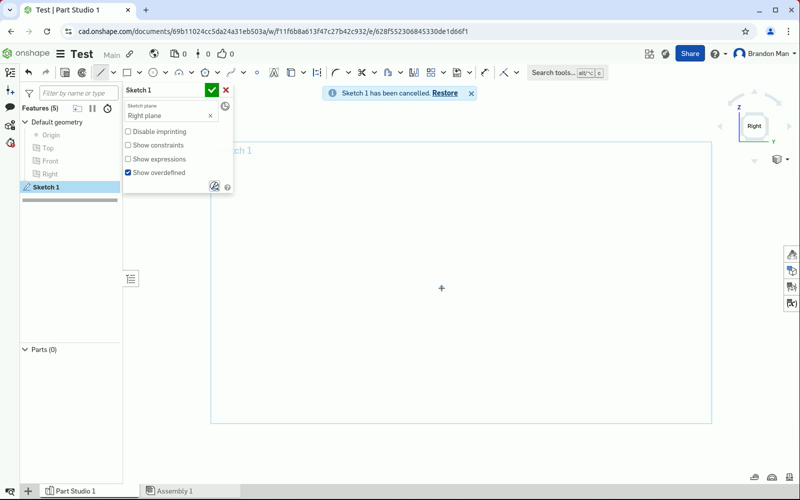
mouse_move(471, 287)
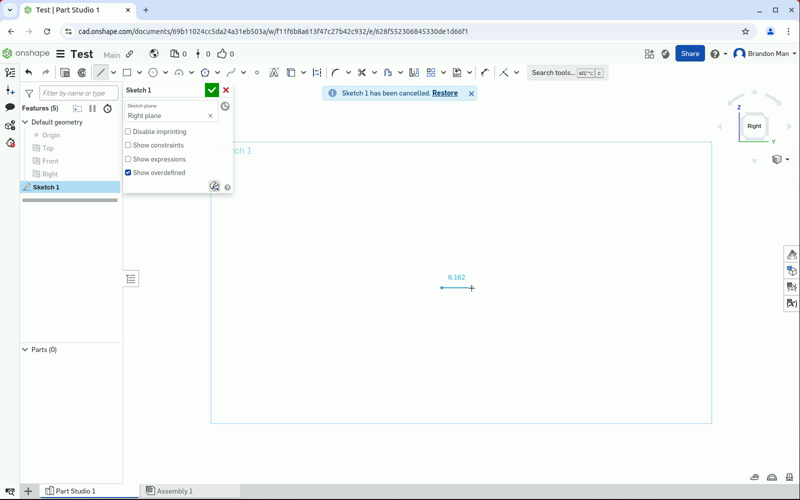
mouse_move(480, 287)
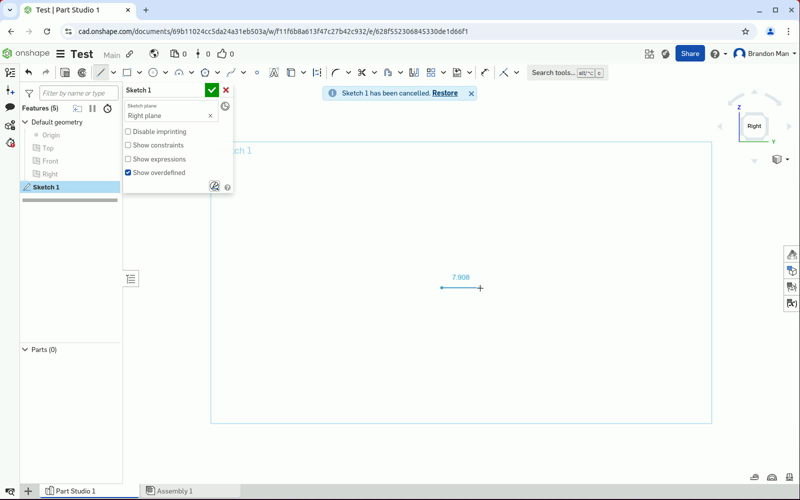
click(480, 287)
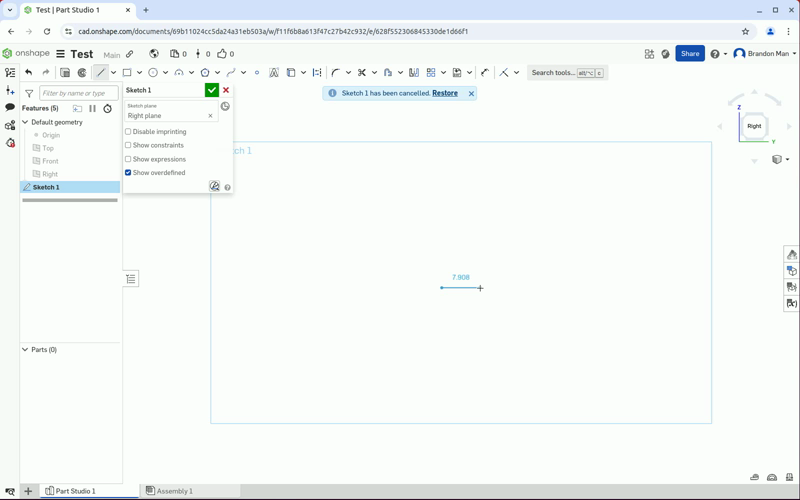
key_up(shift)
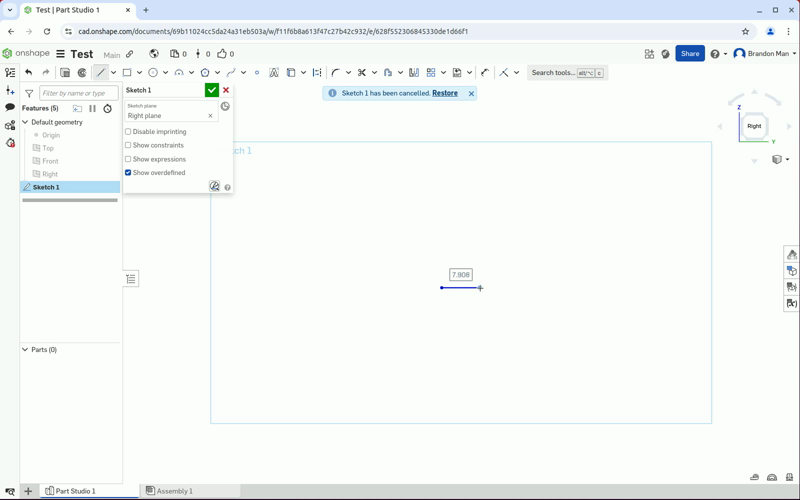
key_down(shift)
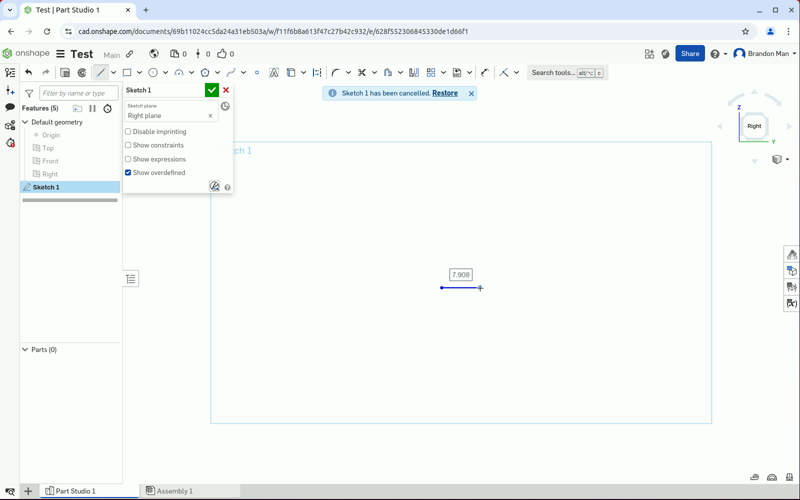
mouse_move(510, 287)
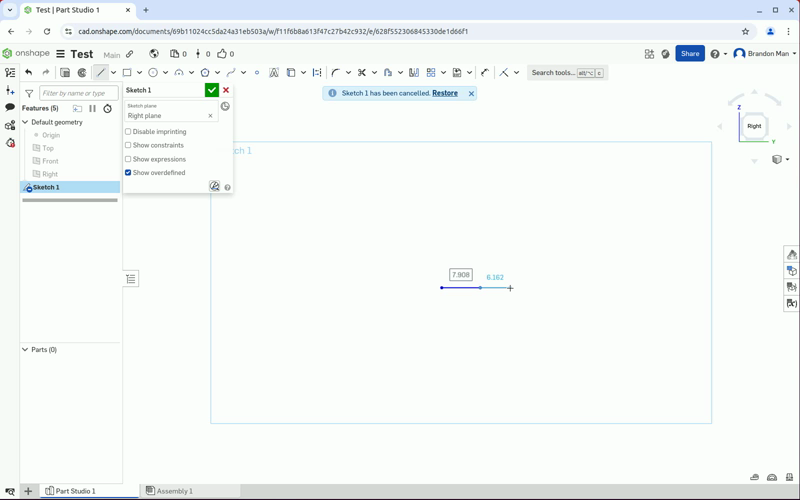
mouse_move(480, 277)
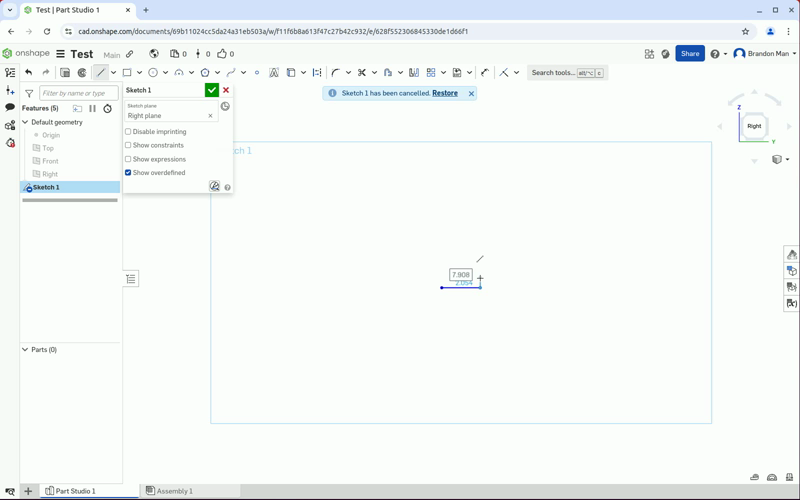
click(480, 277)
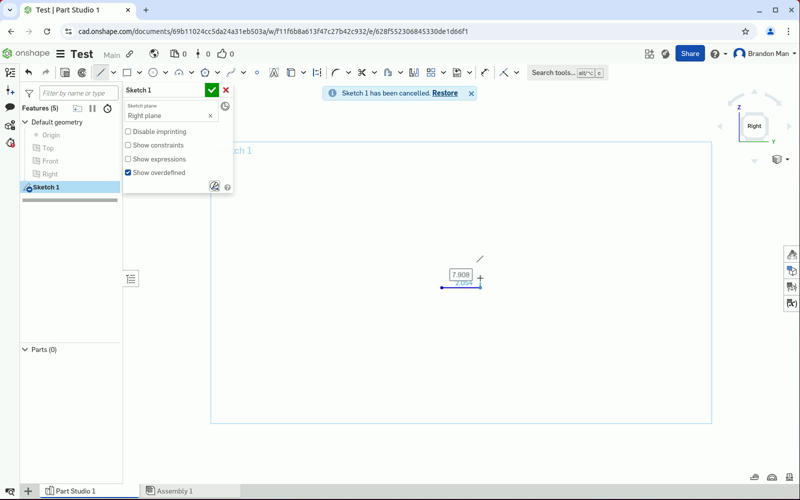
key_up(shift)
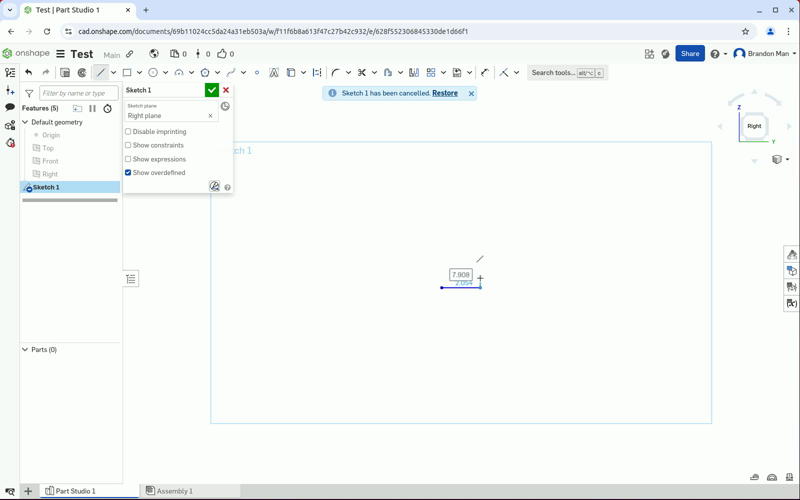
key_down(shift)
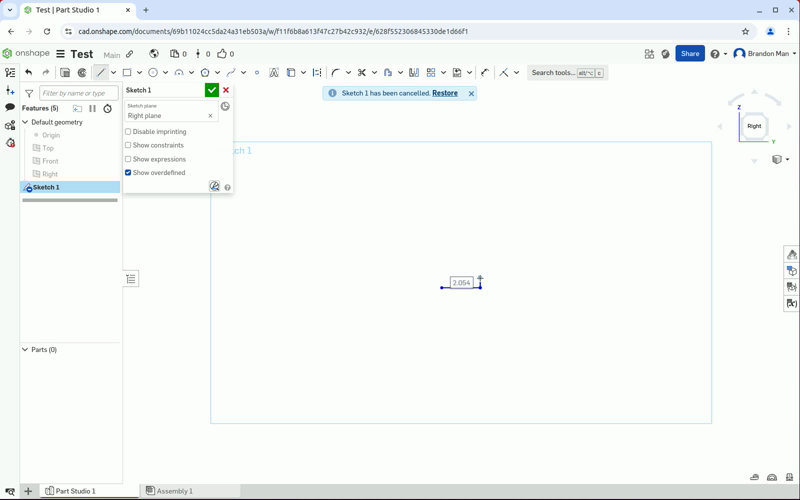
mouse_move(510, 277)
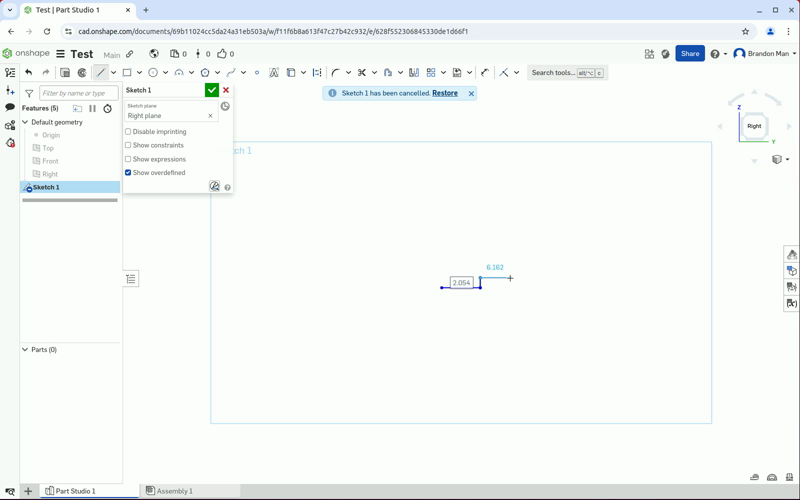
mouse_move(441, 277)
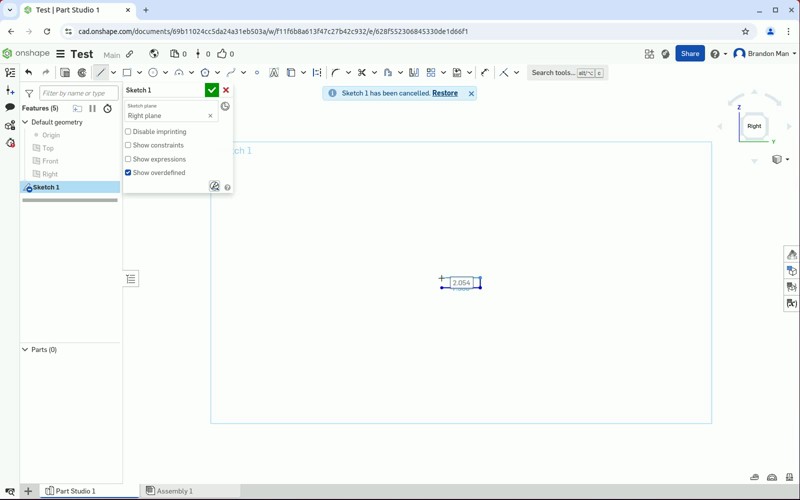
click(441, 277)
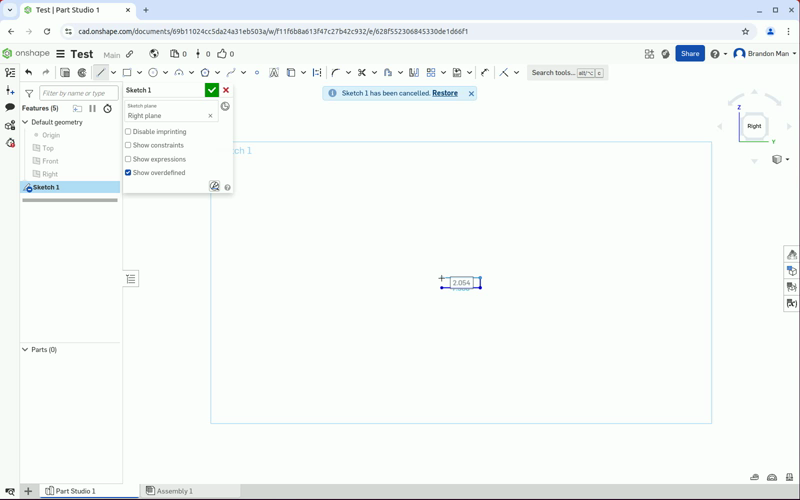
key_up(shift)
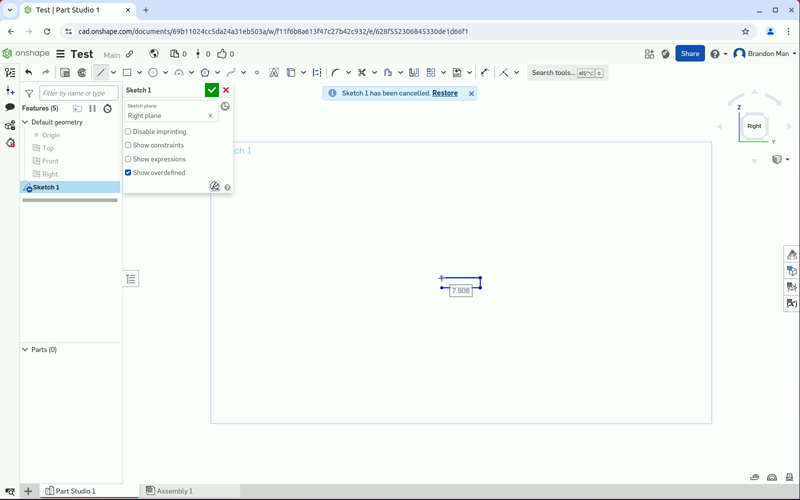
mouse_move(471, 277)
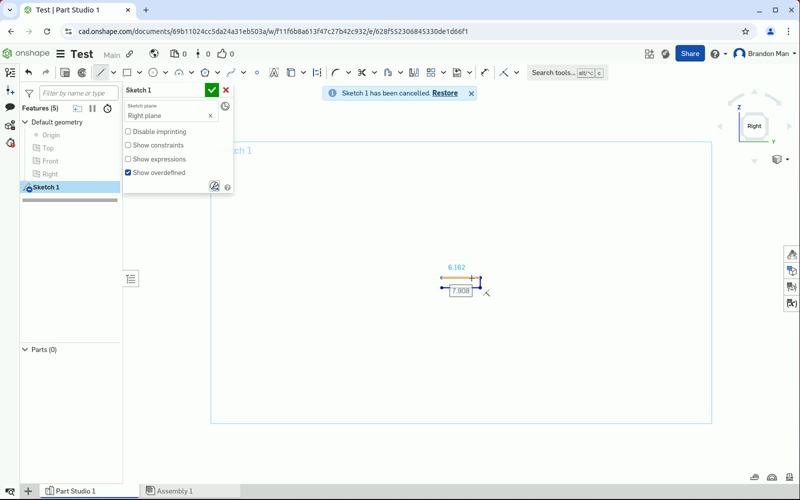
key_down(shift)
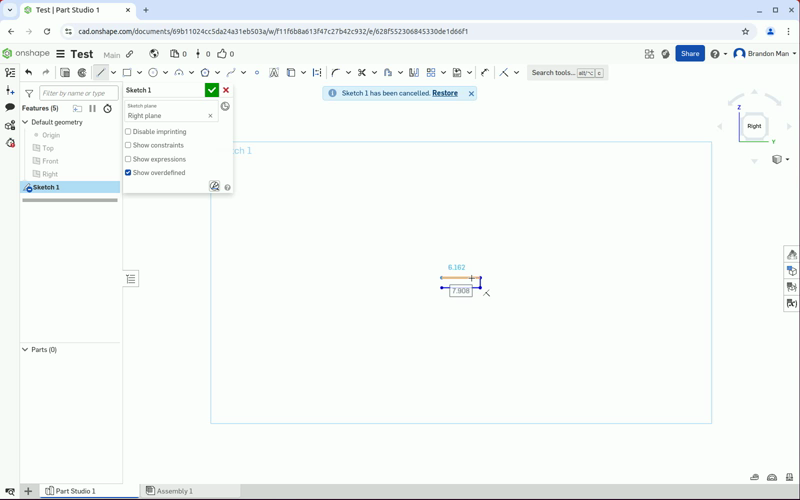
mouse_move(441, 287)
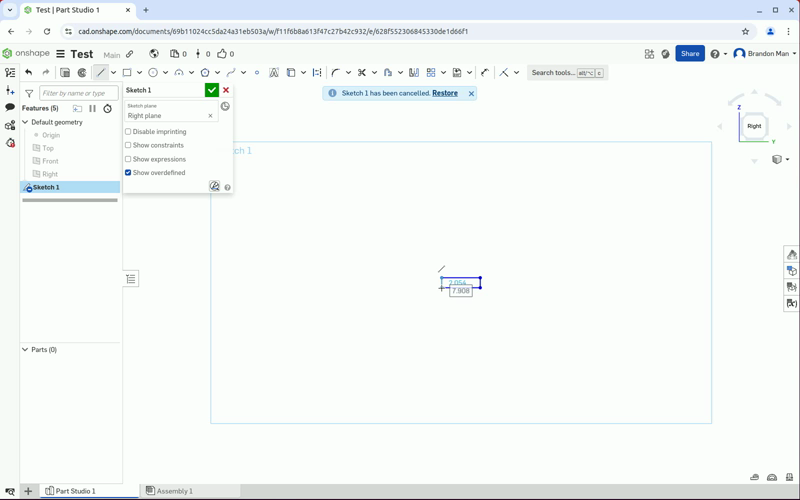
key_up(shift)
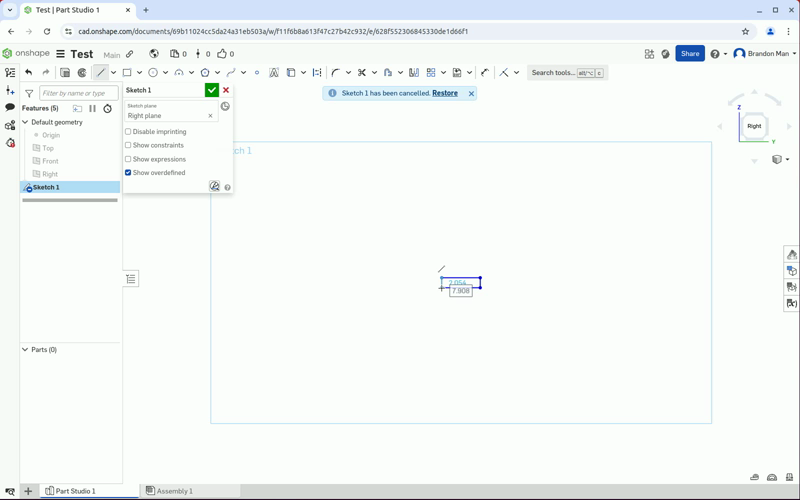
click(441, 287)
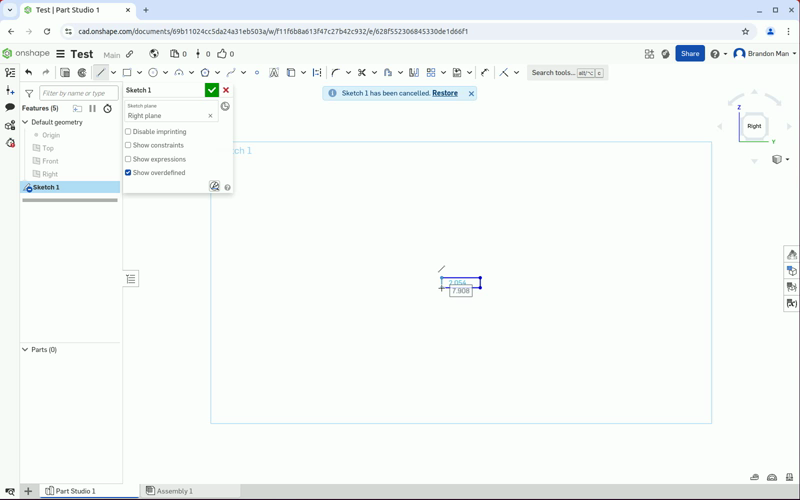
key(esc)
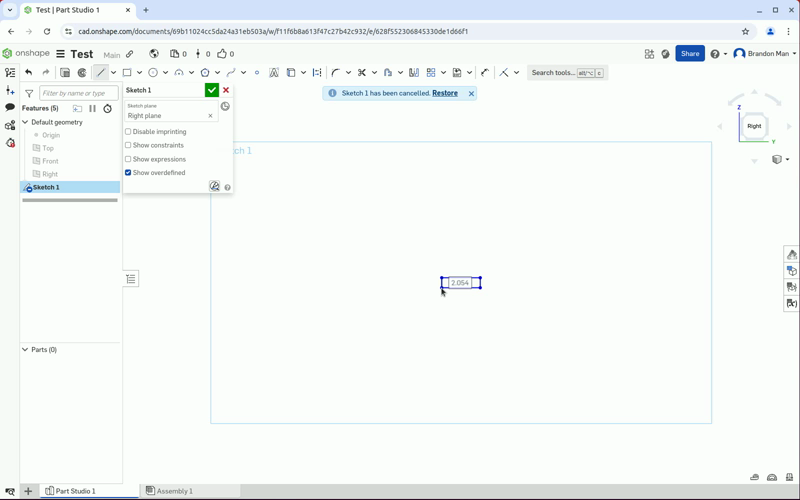
mouse_move(458, 279)
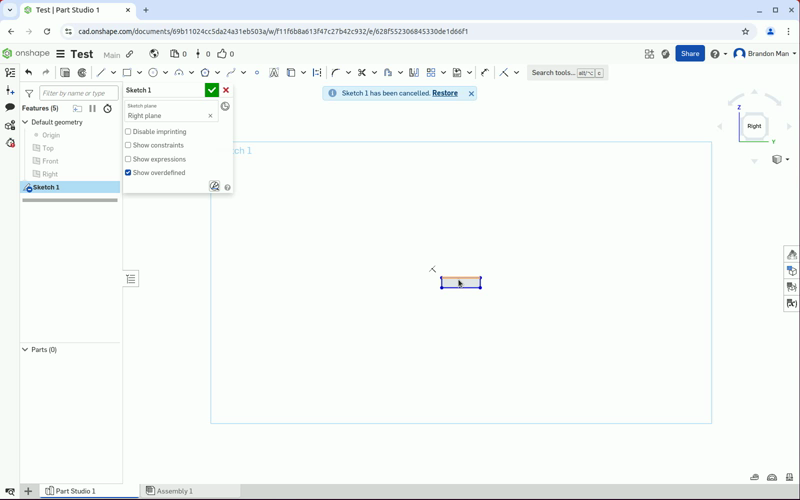
scroll(6)
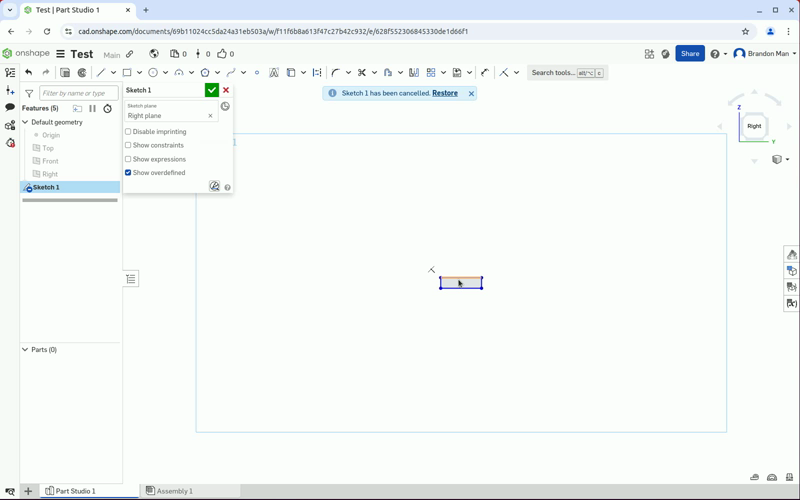
scroll(6)
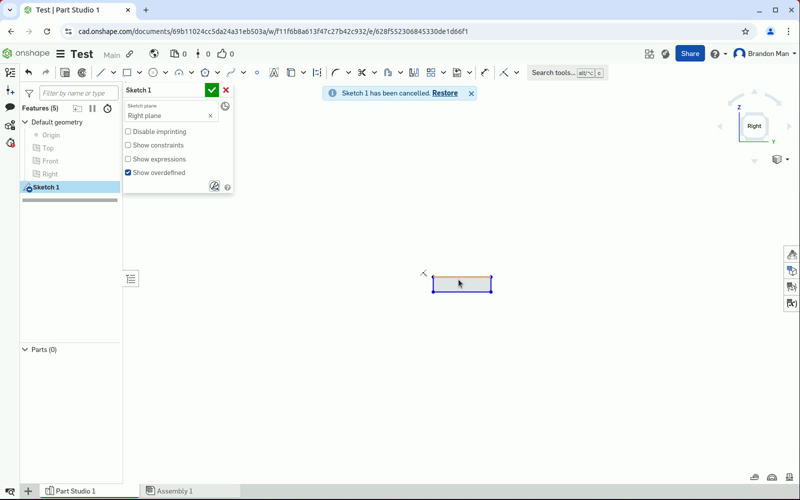
scroll(6)
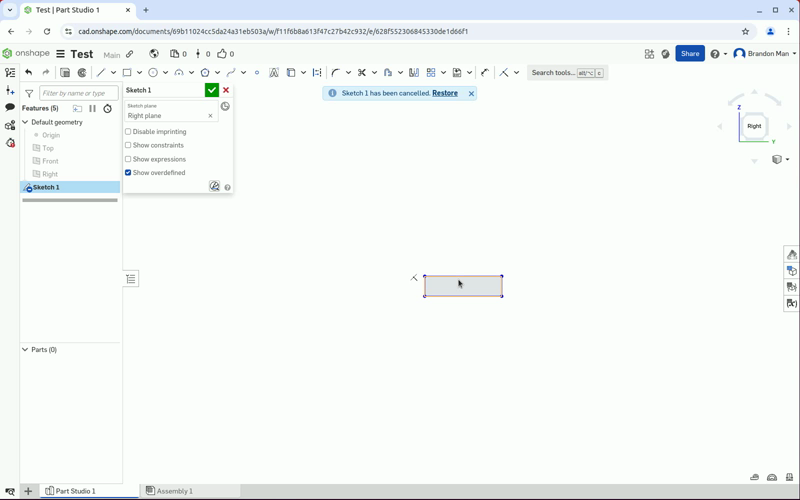
scroll(6)
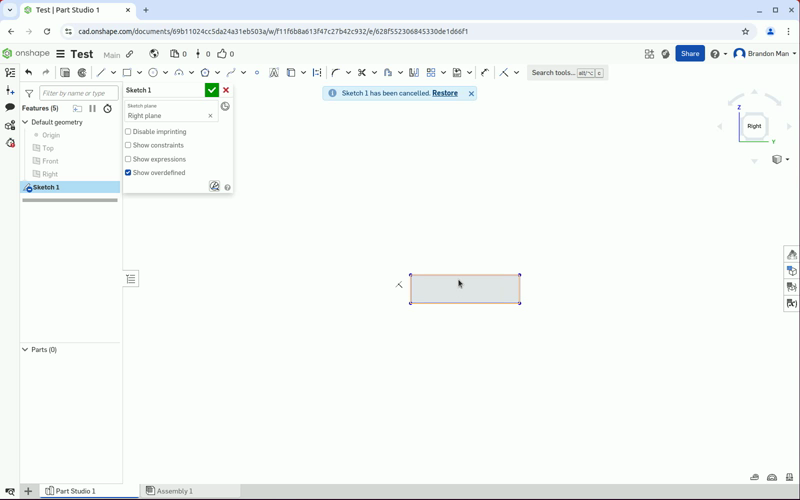
scroll(6)
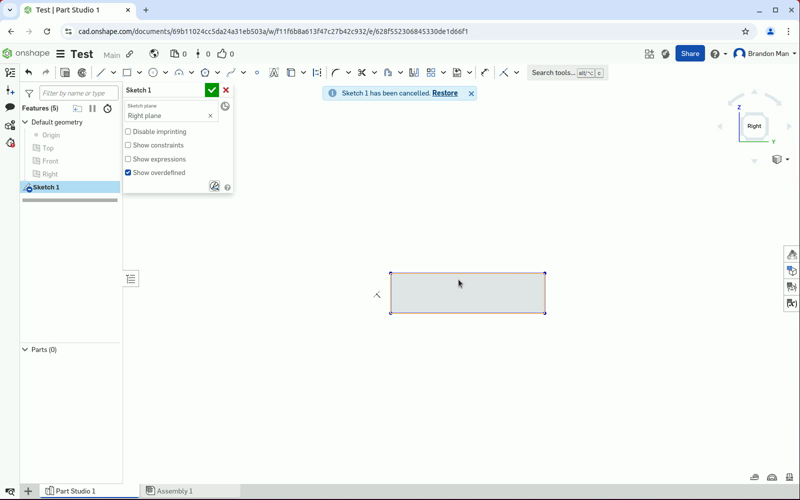
scroll(6)
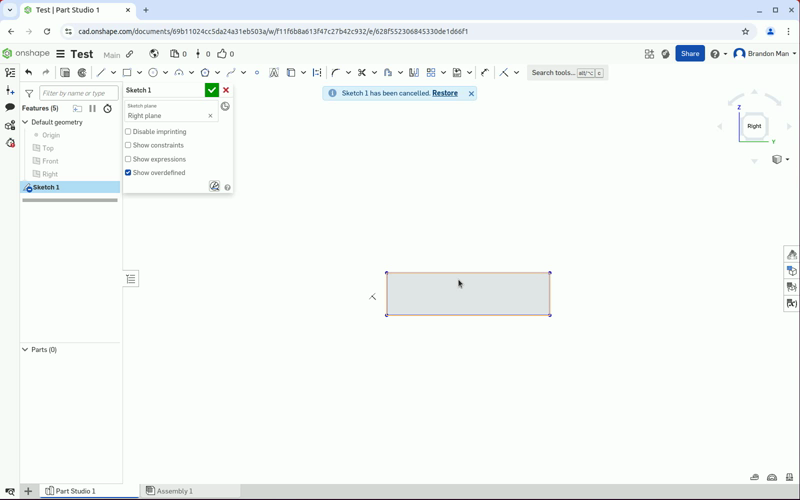
scroll(6)
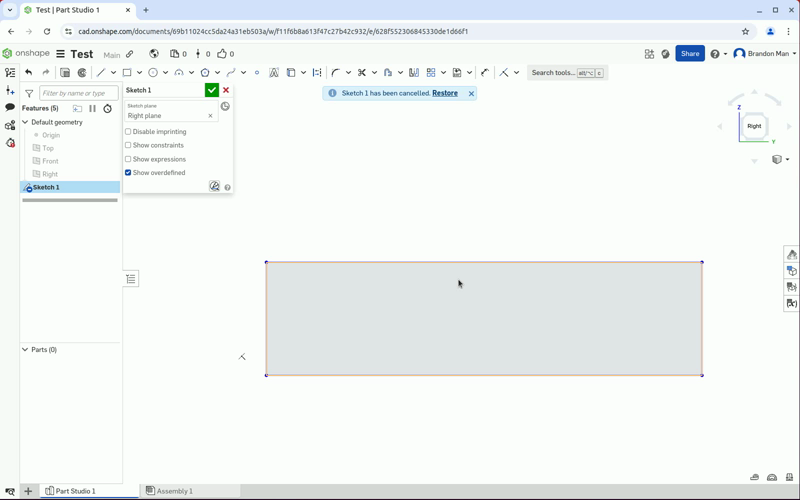
click(458, 279)
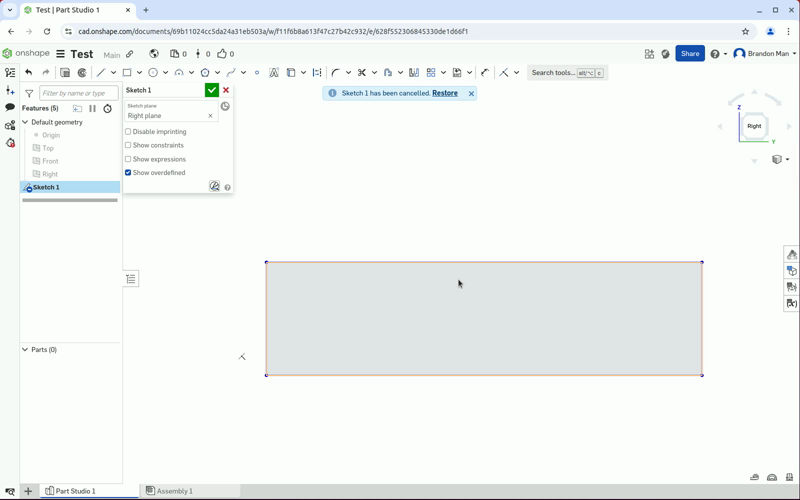
scroll(-6)
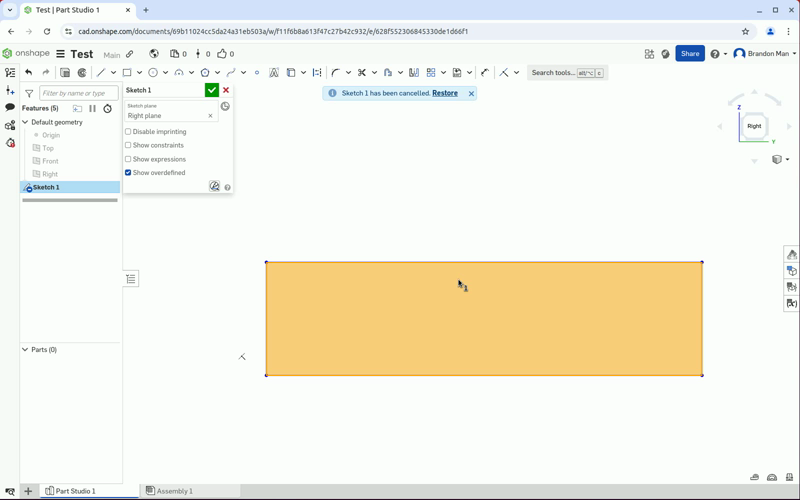
scroll(-6)
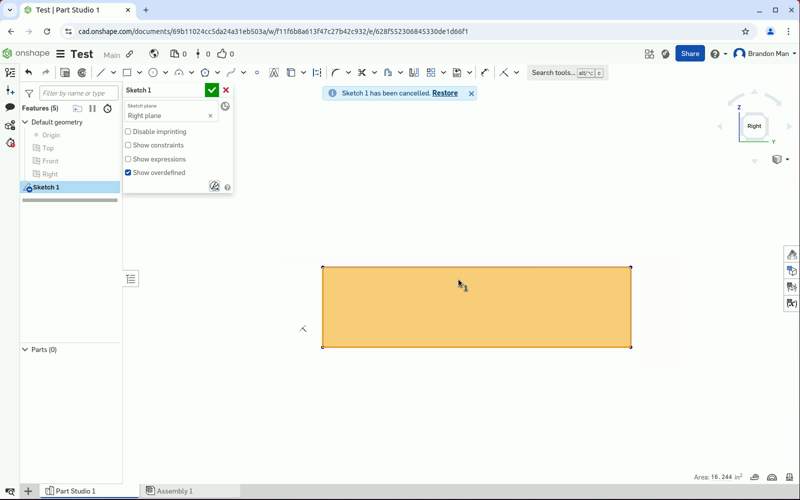
scroll(-6)
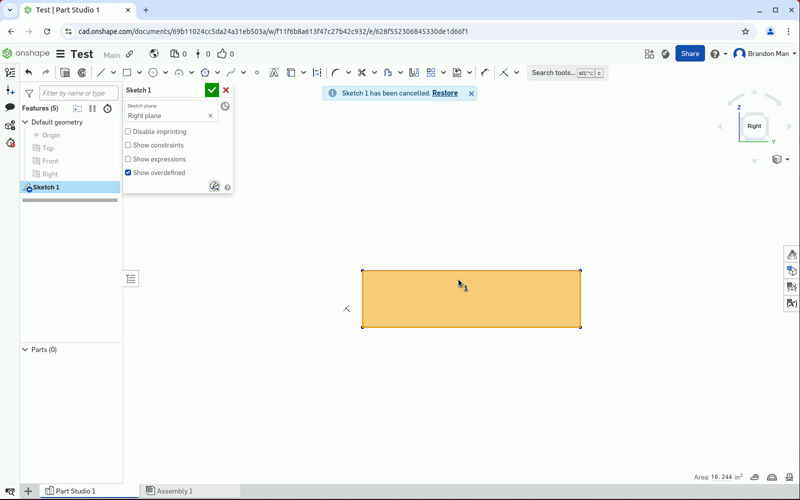
scroll(-6)
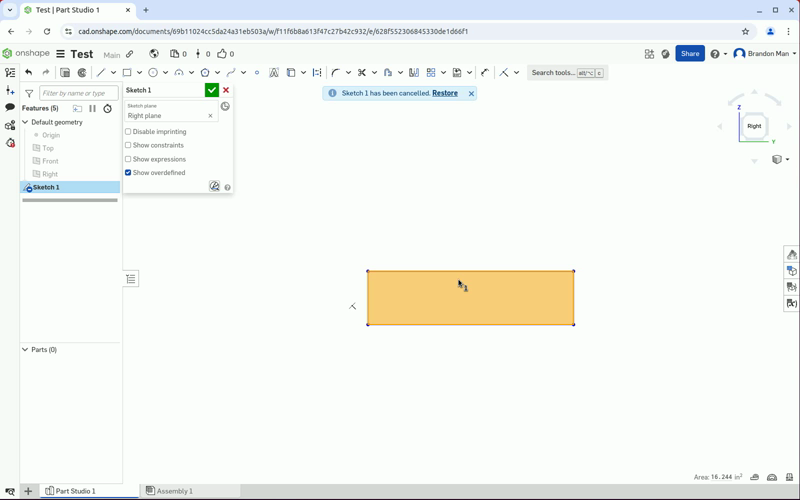
scroll(-6)
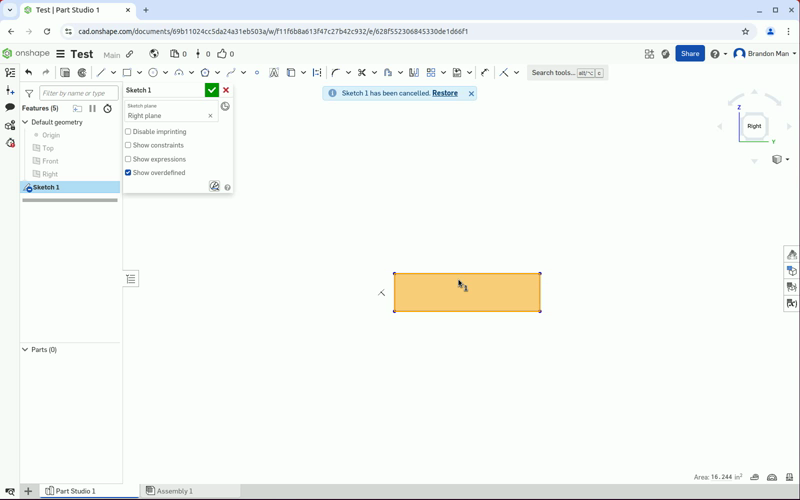
scroll(-6)
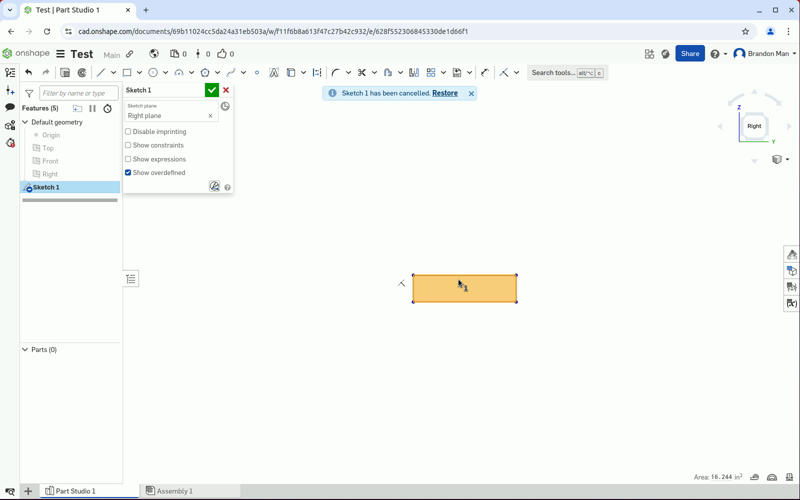
scroll(-6)
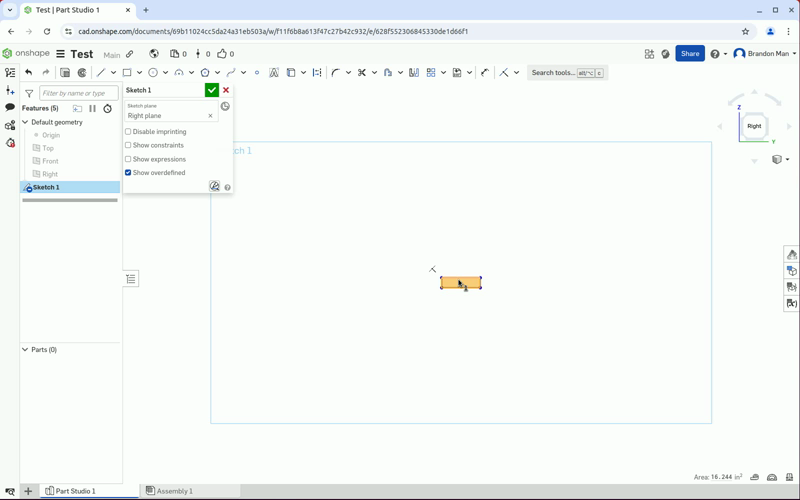
mouse_move(73, 352)
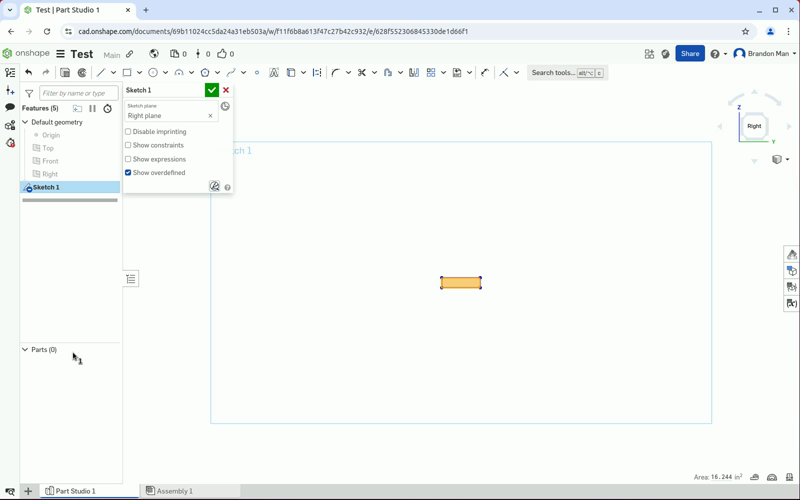
key(shift+y)
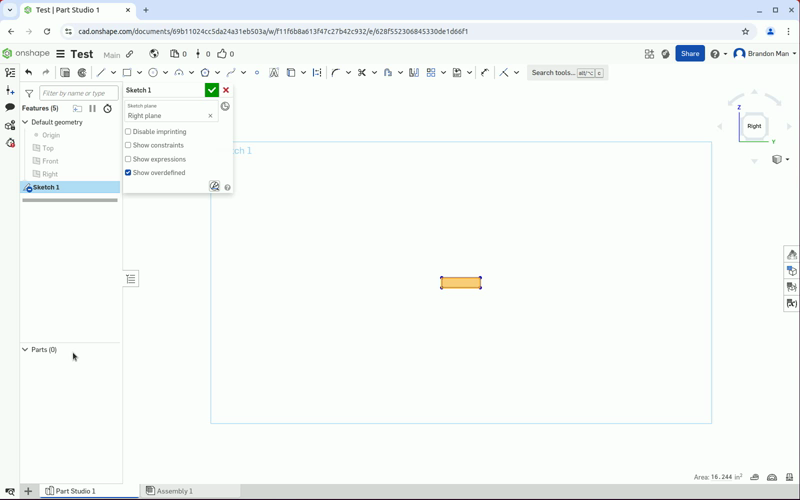
key(shift+e)
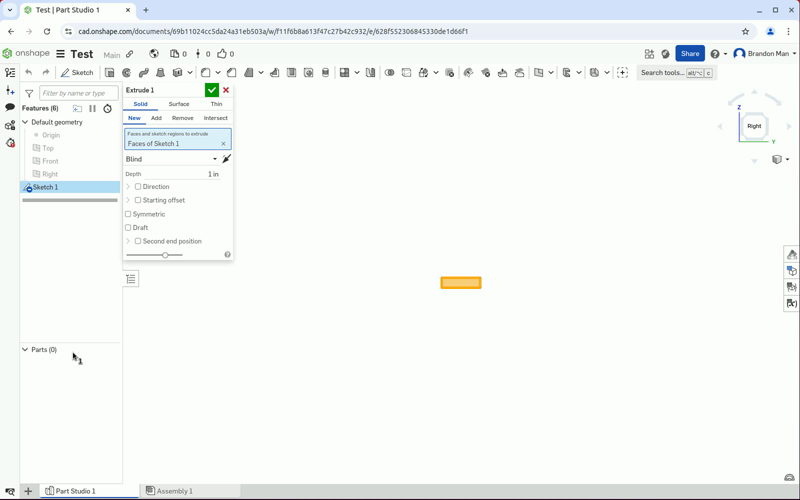
mouse_move(143, 106)
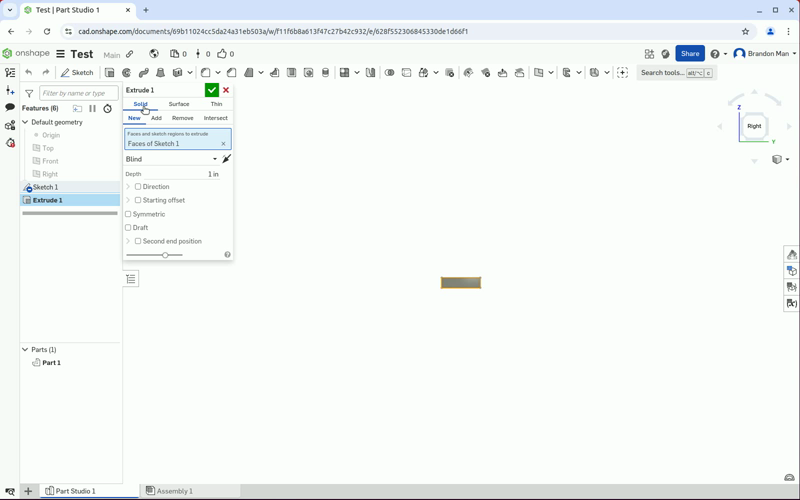
click(143, 106)
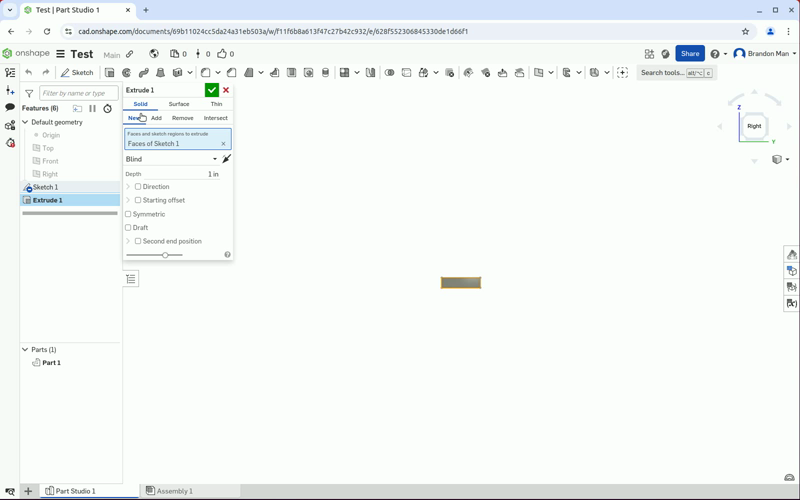
mouse_move(137, 120)
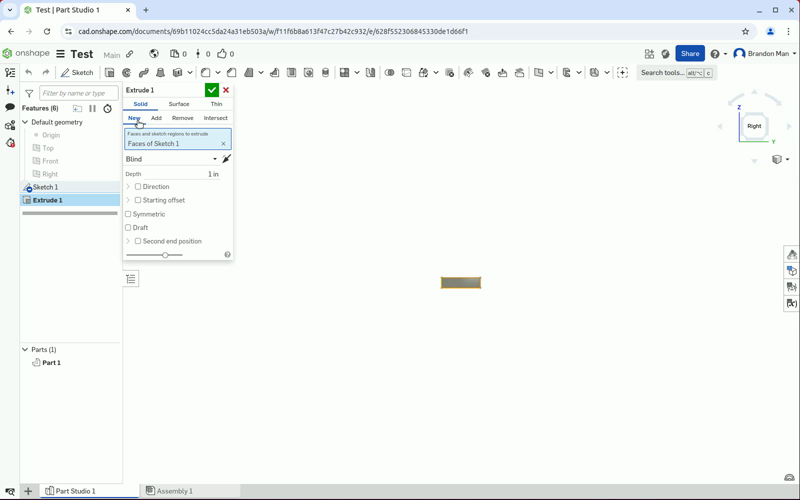
click(137, 120)
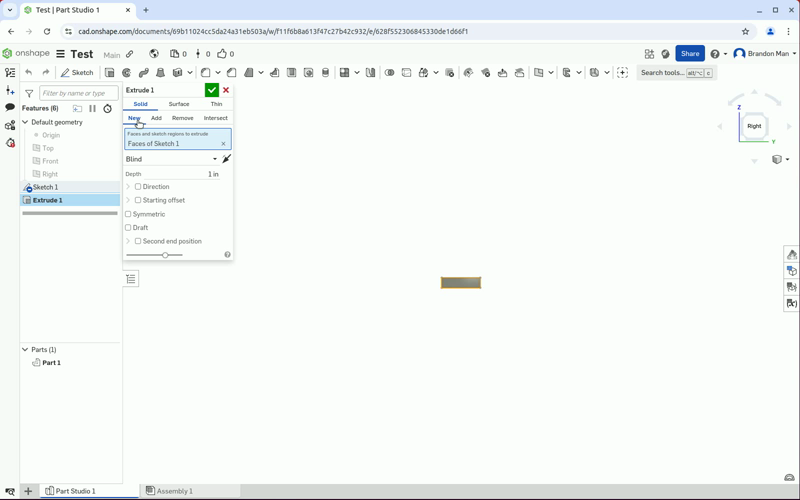
key(tab, 4)
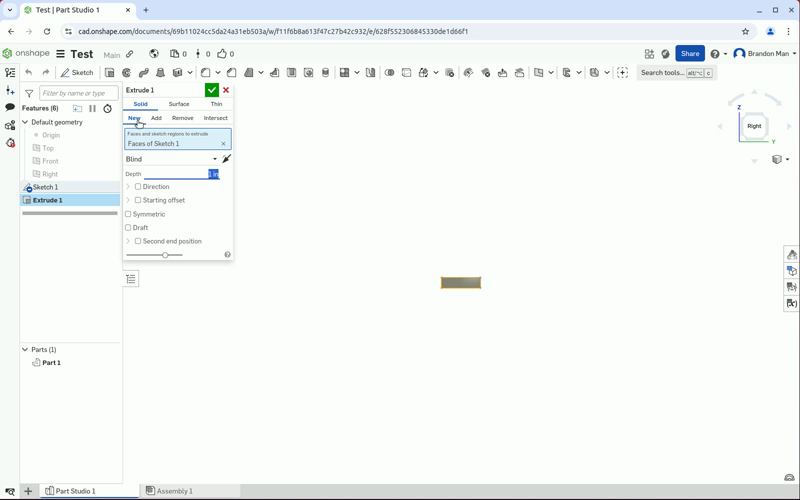
text(23.108)
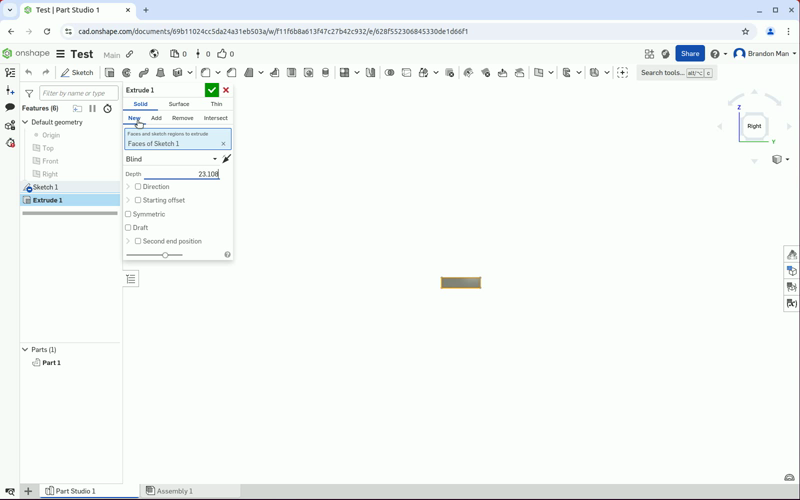
key(enter)
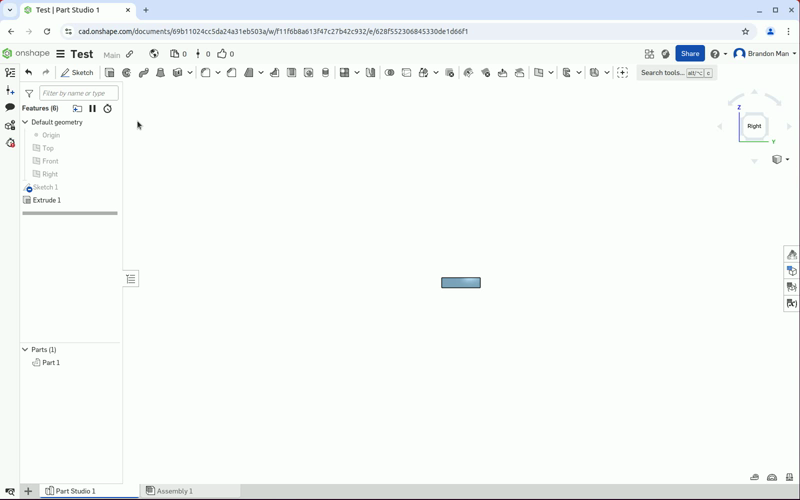
key(shift+h)
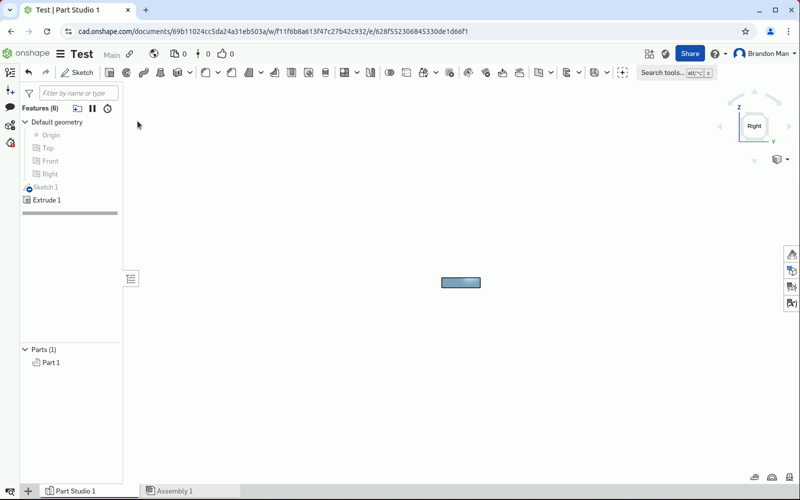
key(shift+h)
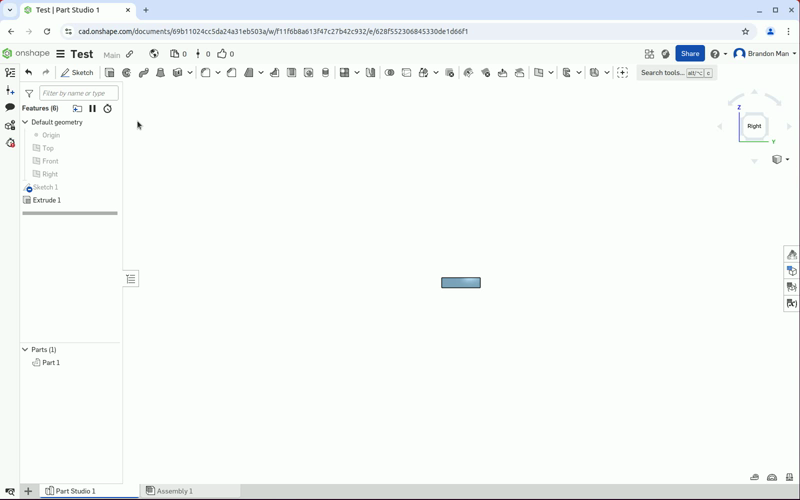
mouse_move(73, 189)
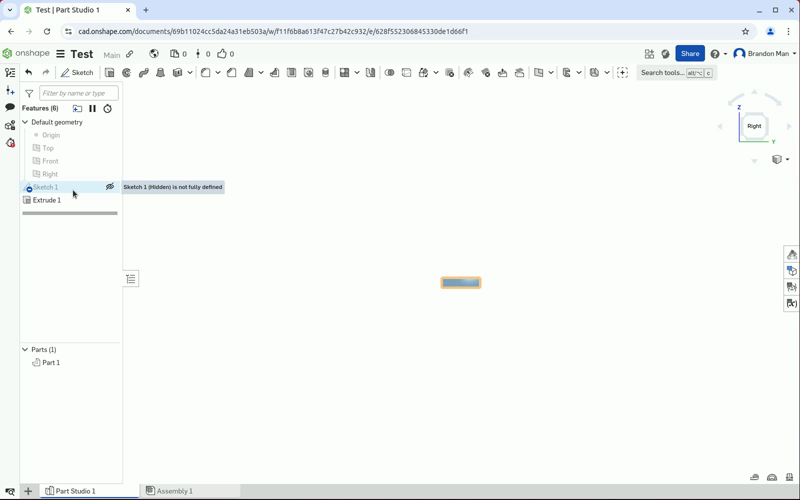
click(73, 189)
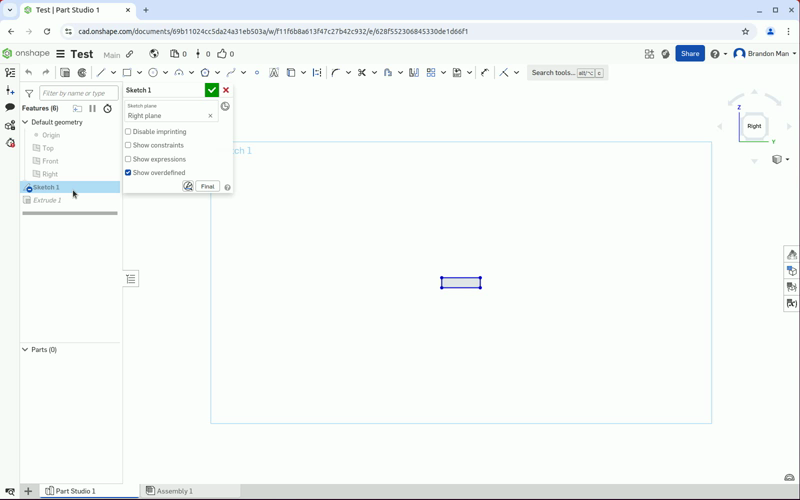
mouse_move(229, 92)
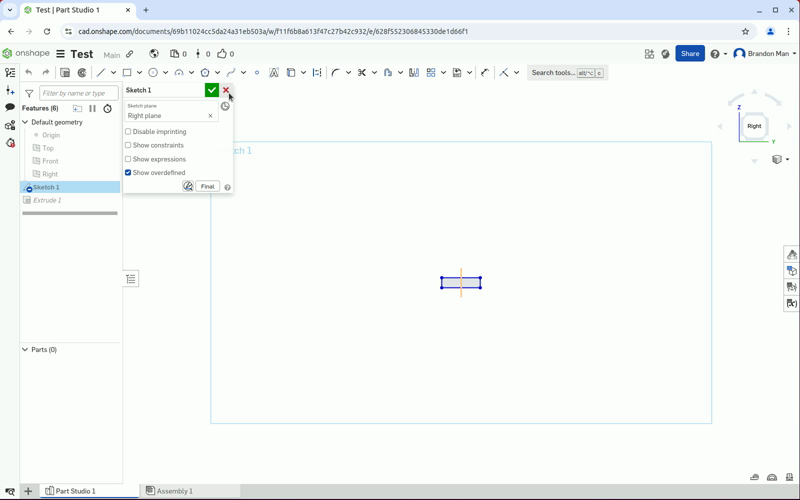
click(229, 92)
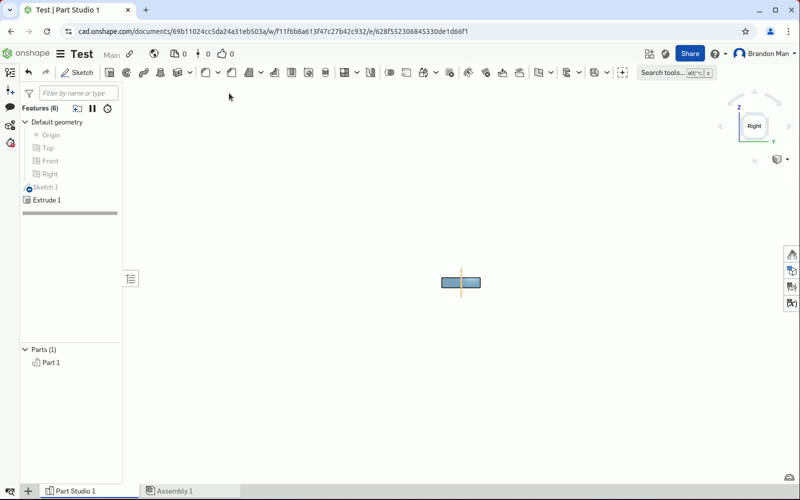
mouse_move(73, 352)
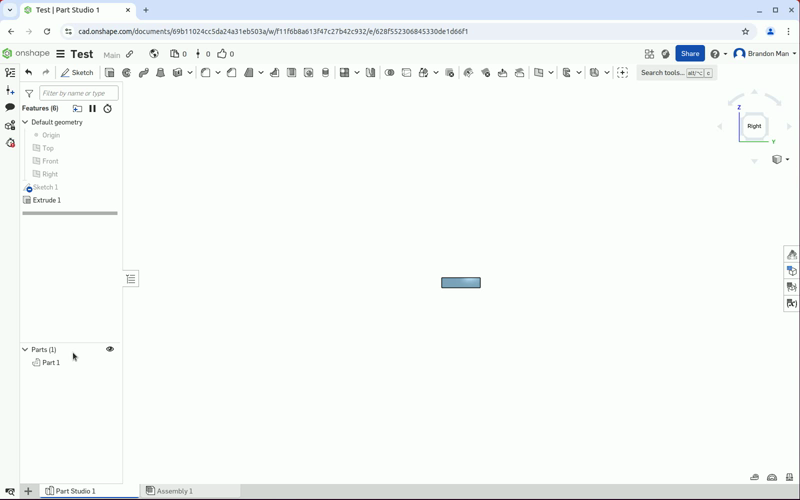
key(y)
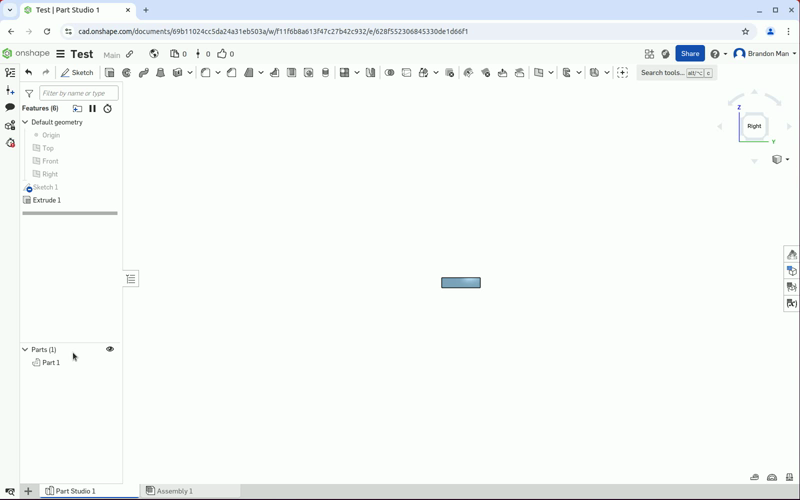
key(shift+p)
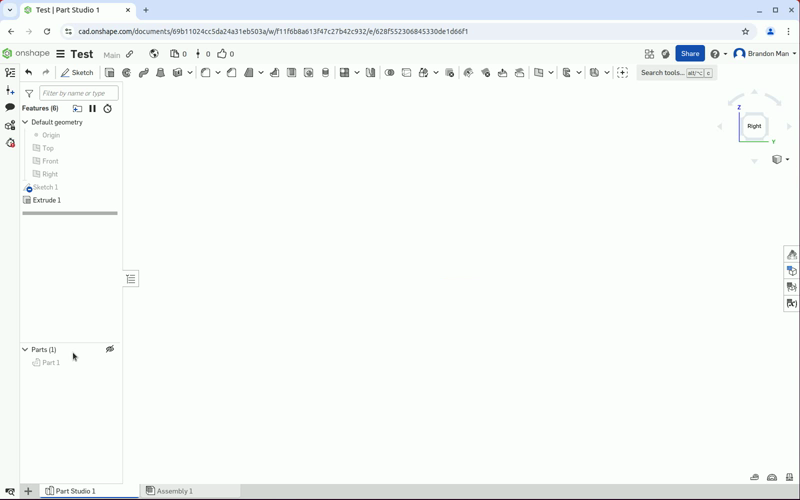
key(space)
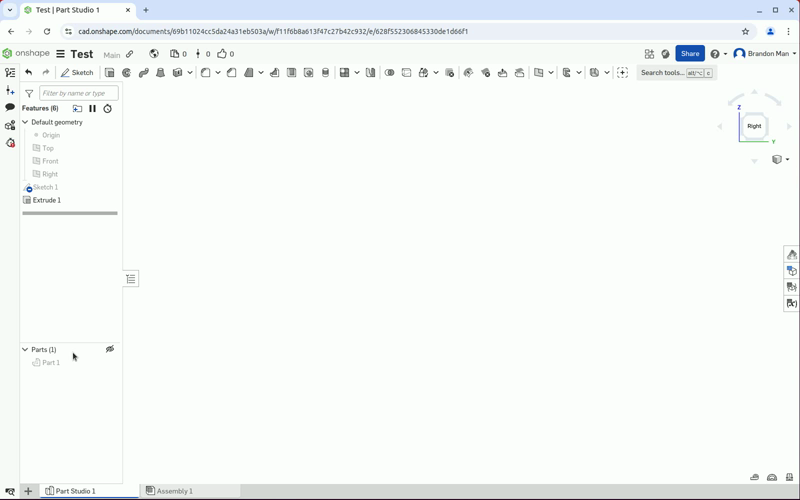
key_down(shift)
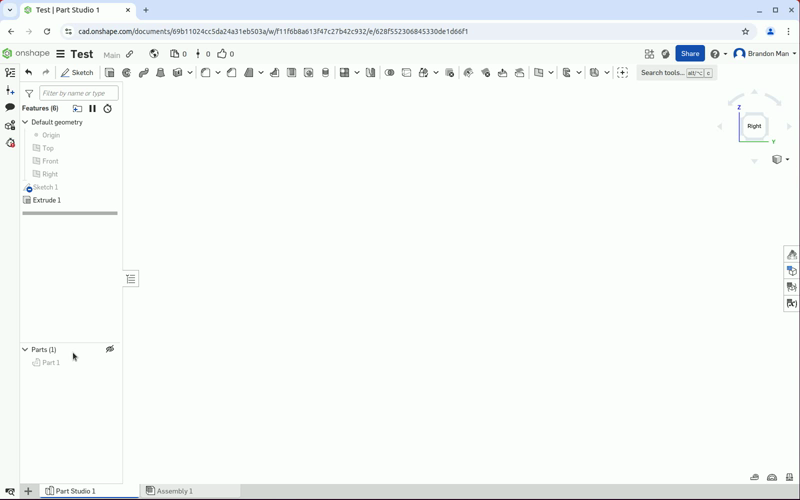
key(right)
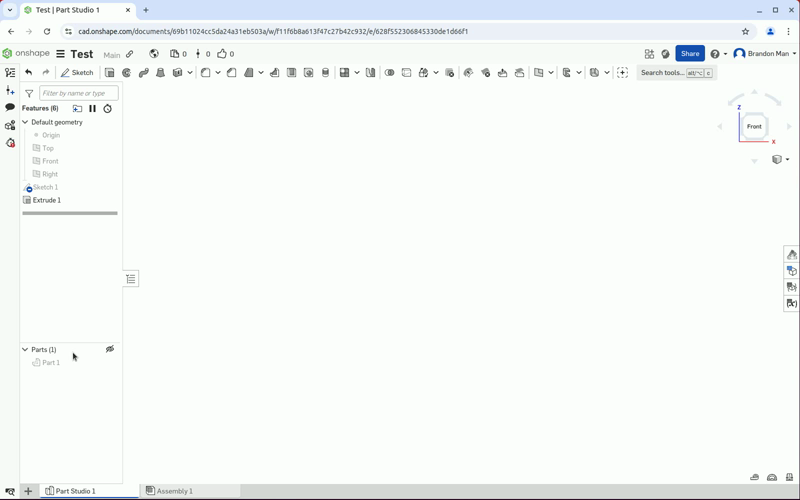
key_up(shift)
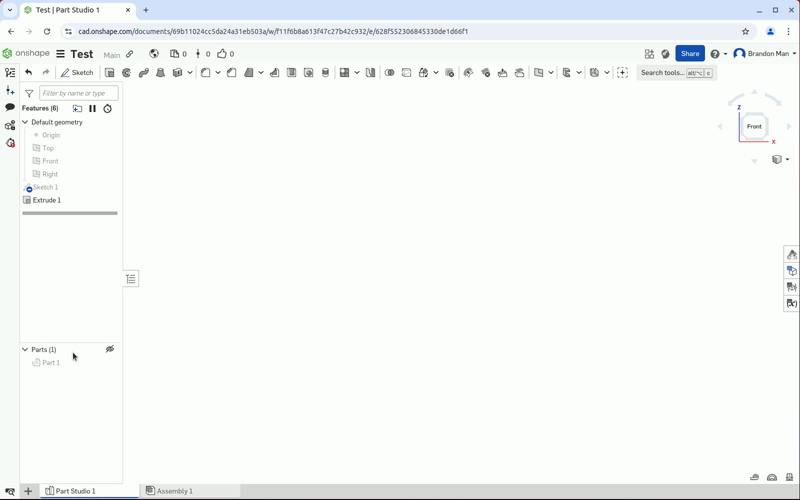
mouse_move(73, 352)
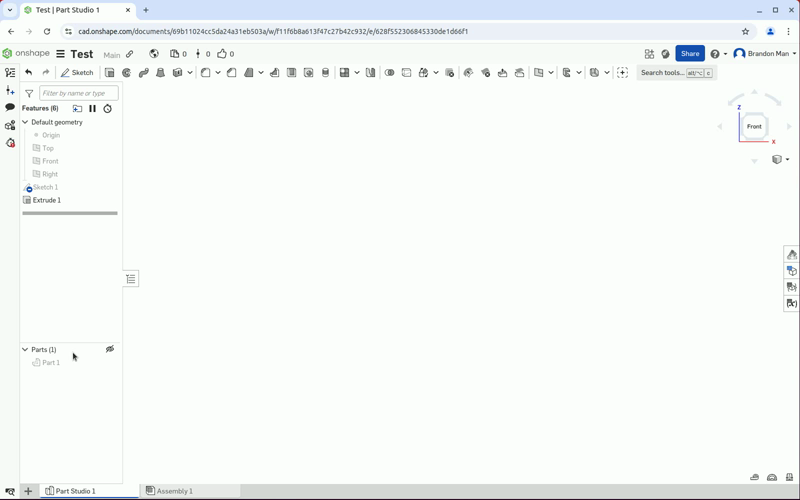
key(shift+y)
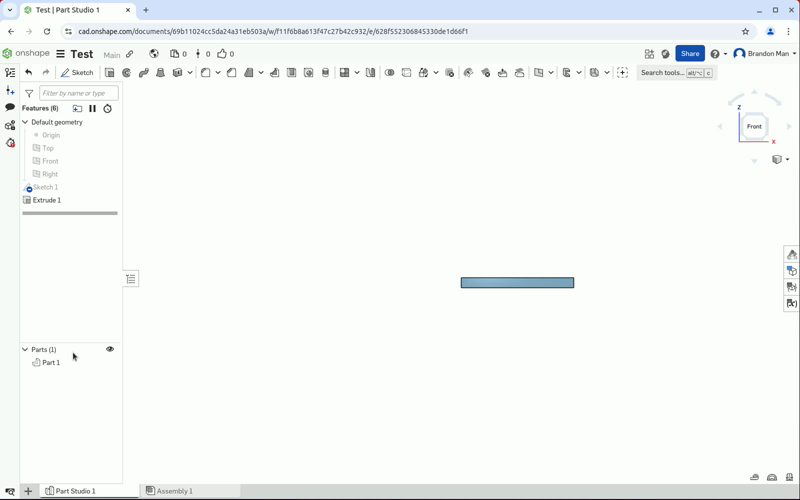
mouse_move(541, 75)
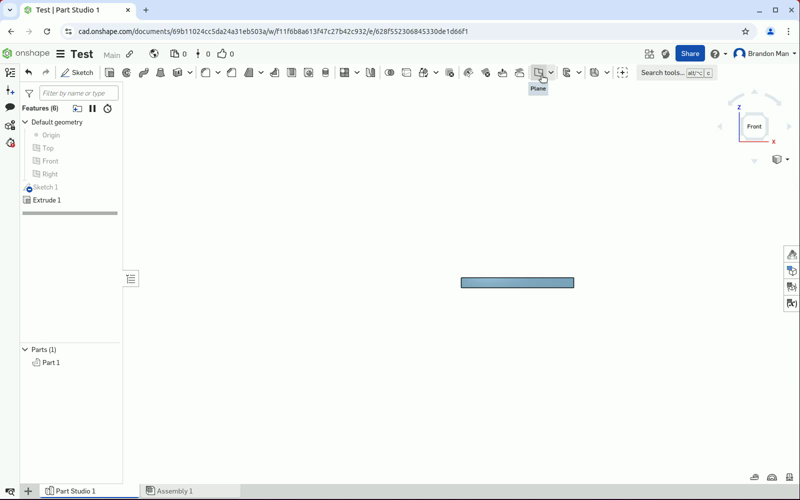
click(541, 75)
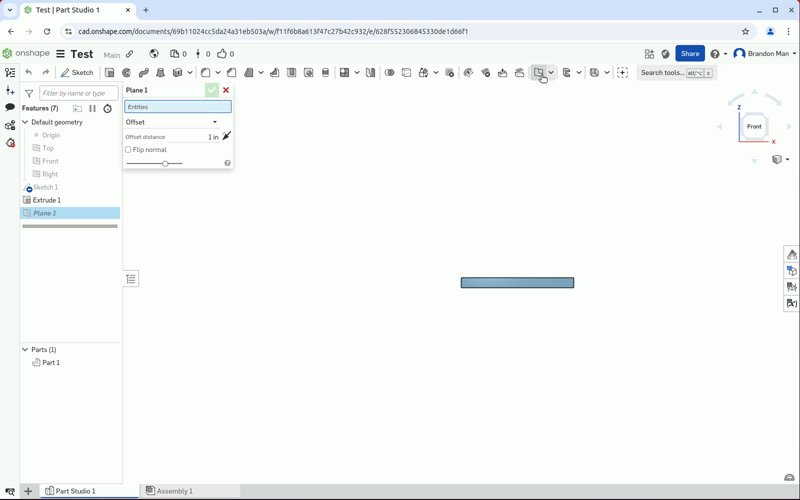
mouse_move(73, 163)
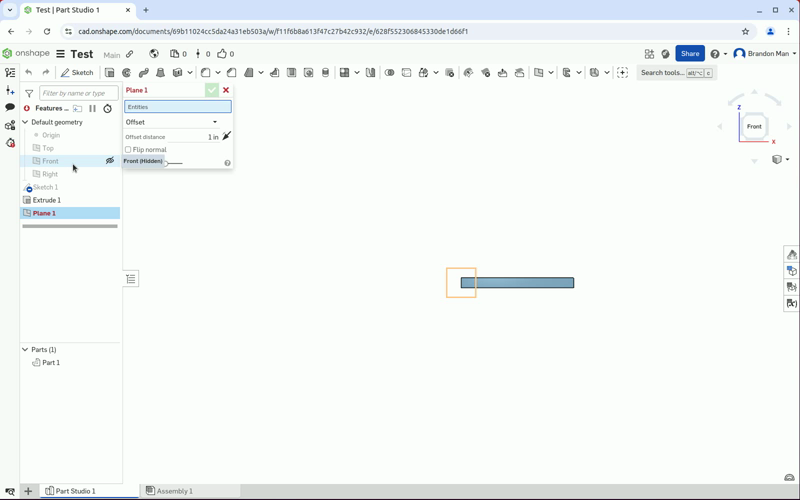
click(73, 163)
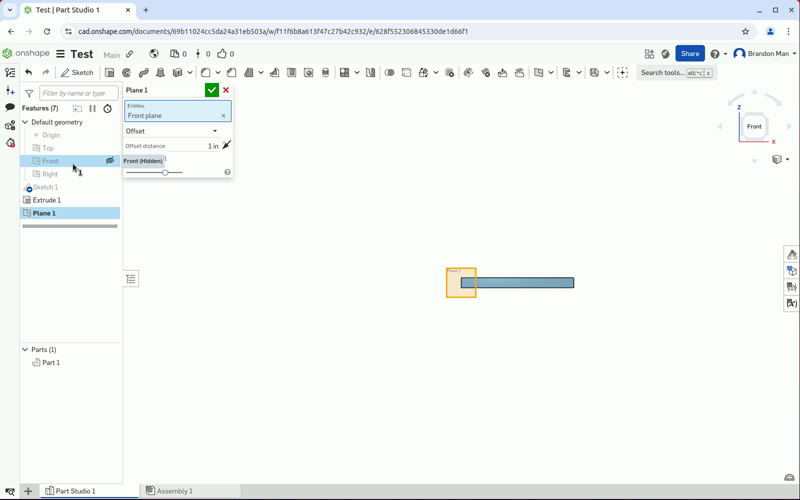
key(tab, 2)
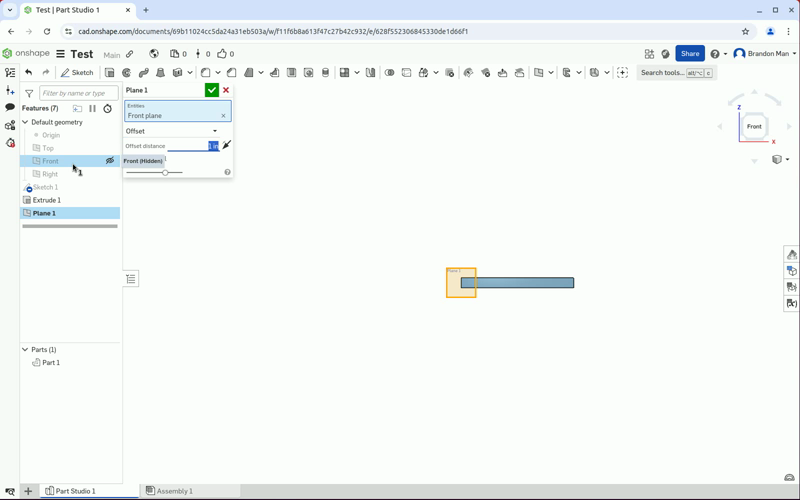
text(3.851)
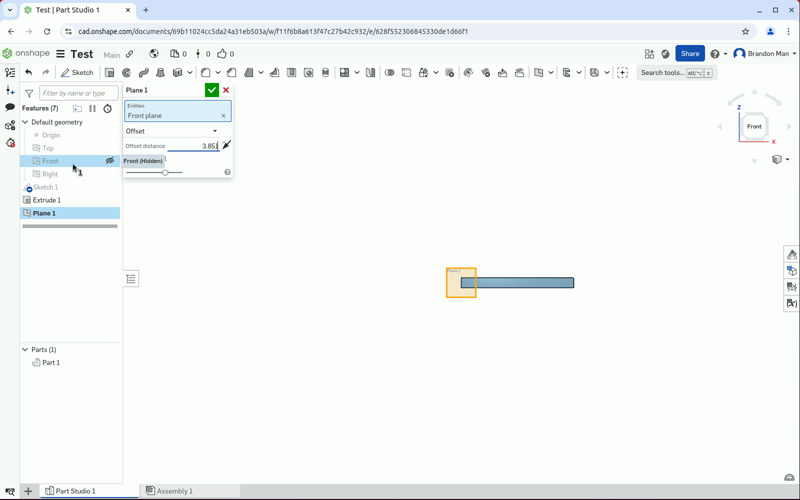
key(enter, 2)
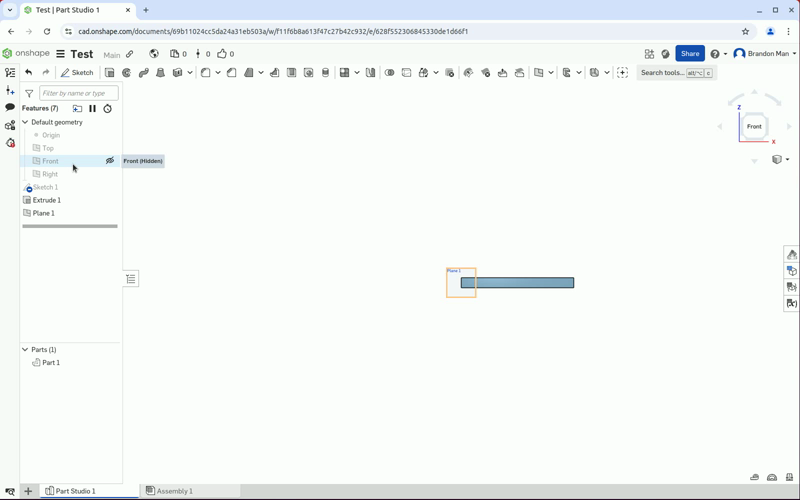
key(shift+s)
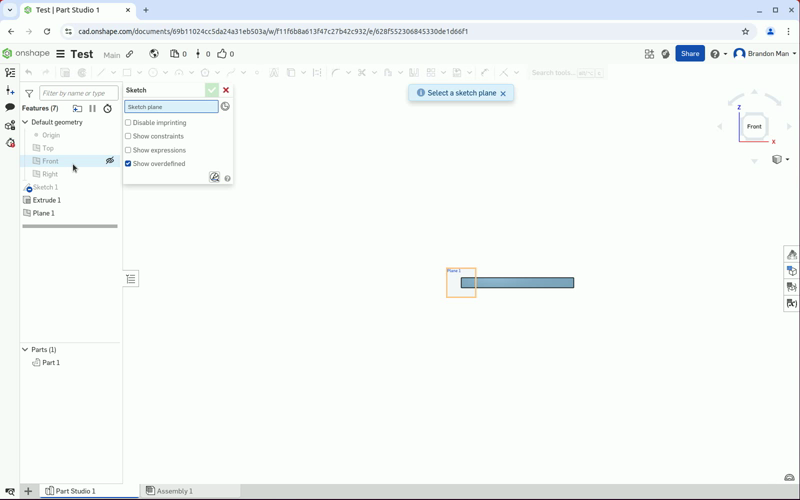
mouse_move(73, 215)
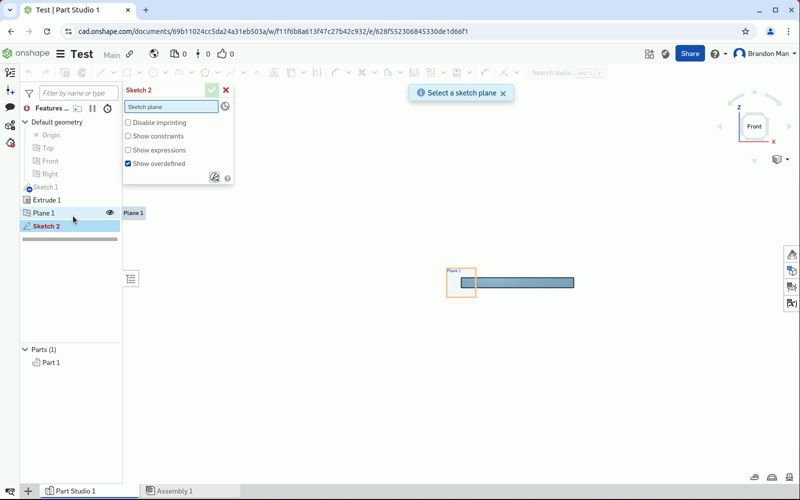
click(73, 215)
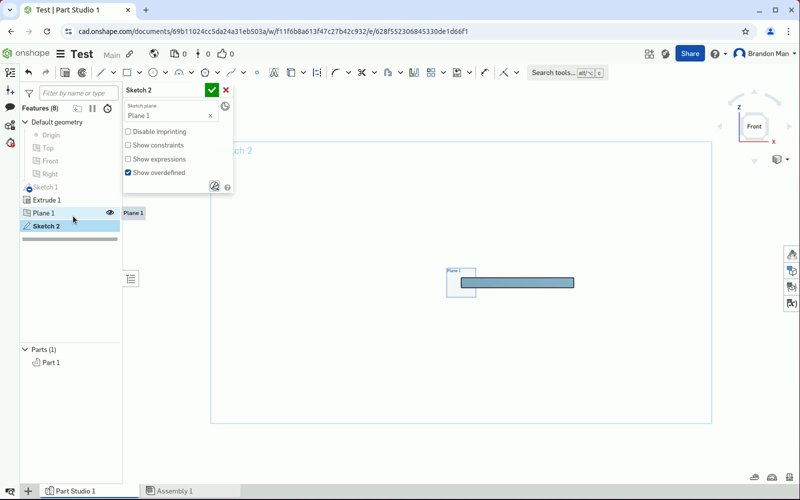
mouse_move(73, 352)
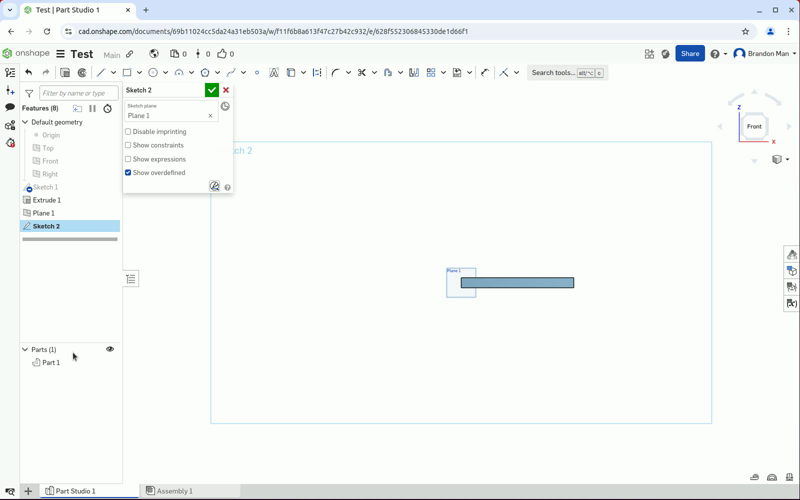
key(y)
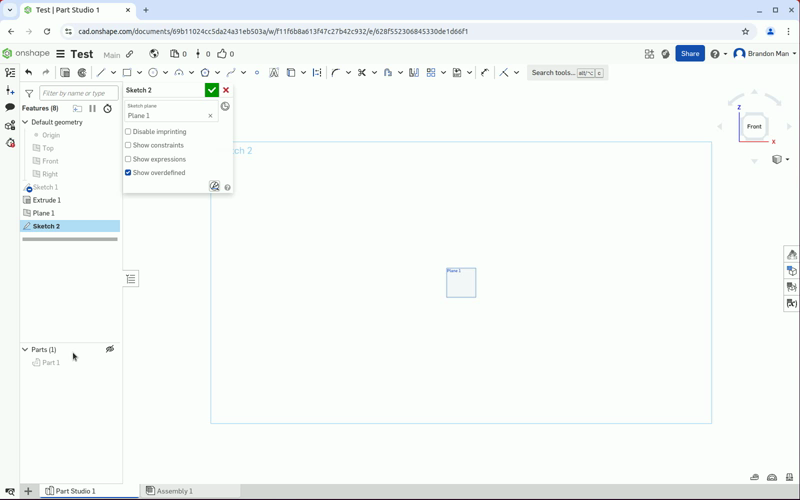
key(l)
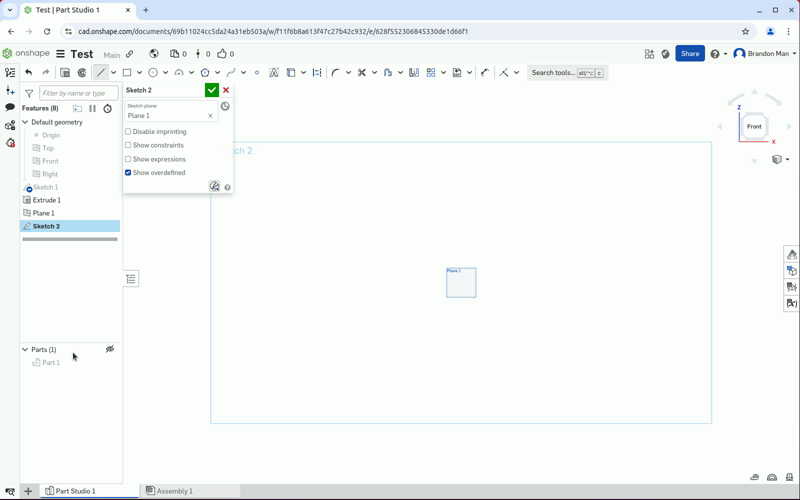
key_down(shift)
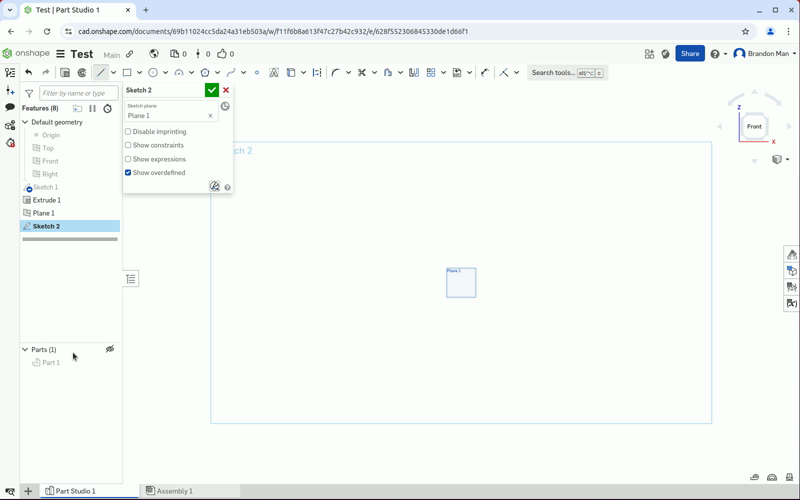
mouse_move(498, 282)
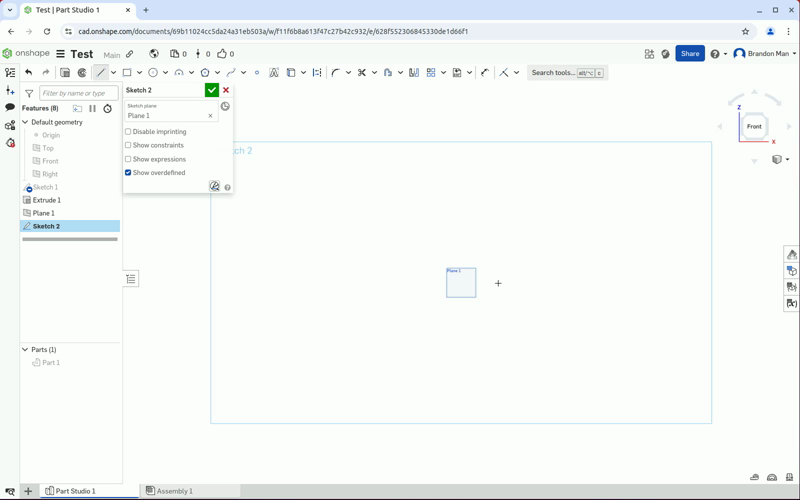
click(498, 282)
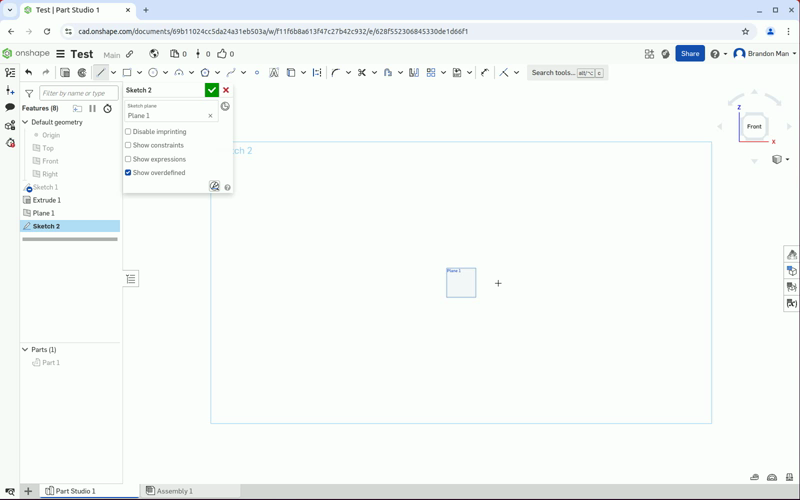
key_up(shift)
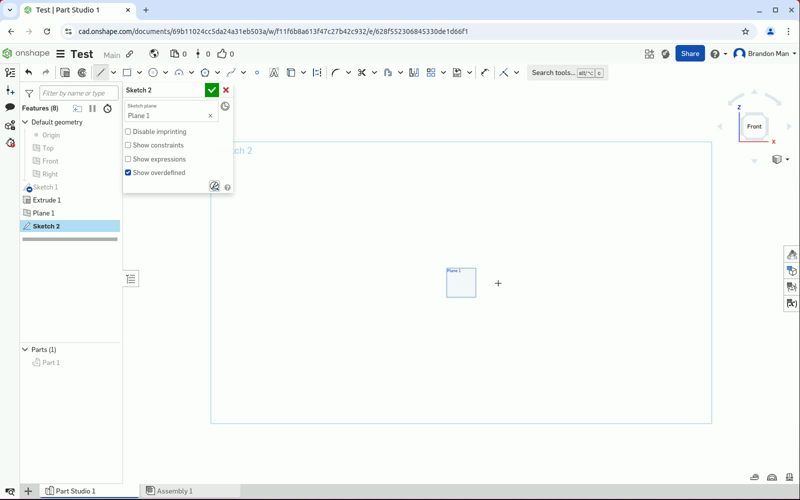
key_down(shift)
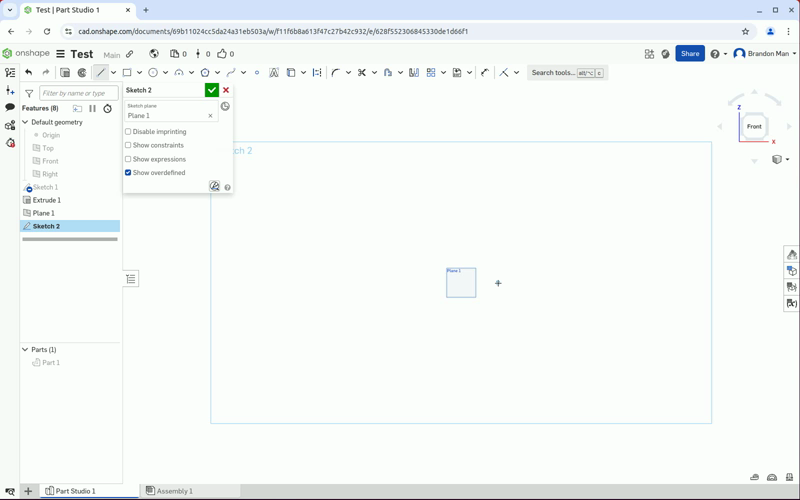
mouse_move(528, 282)
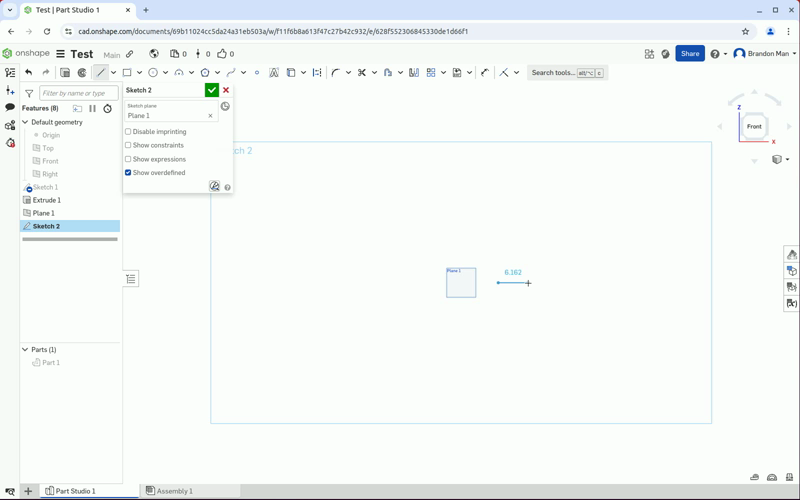
mouse_move(536, 282)
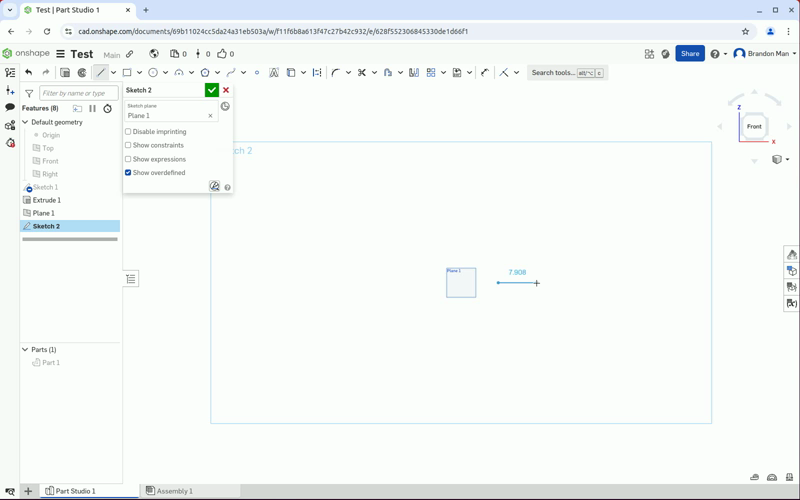
click(536, 282)
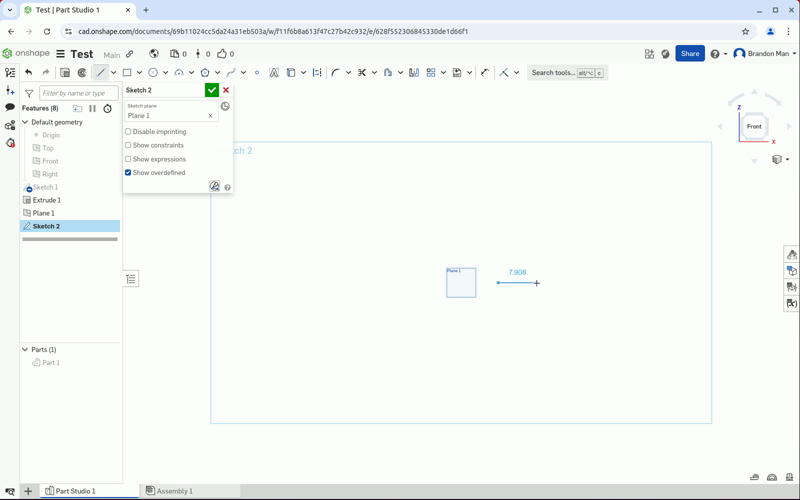
key_up(shift)
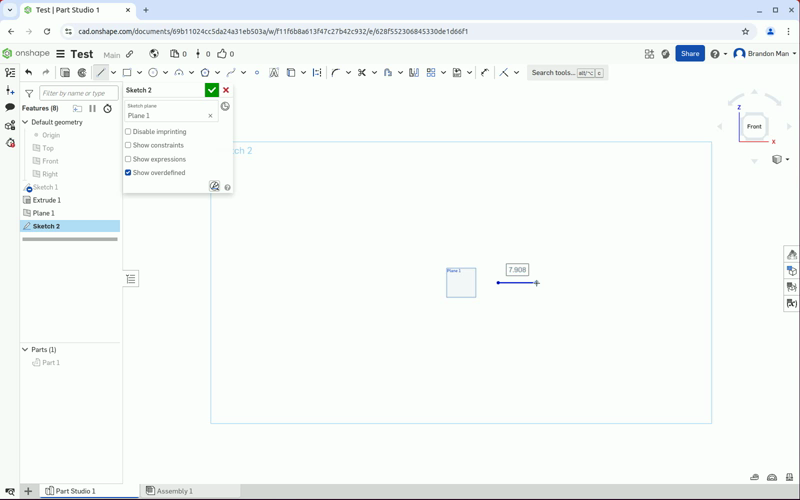
key_down(shift)
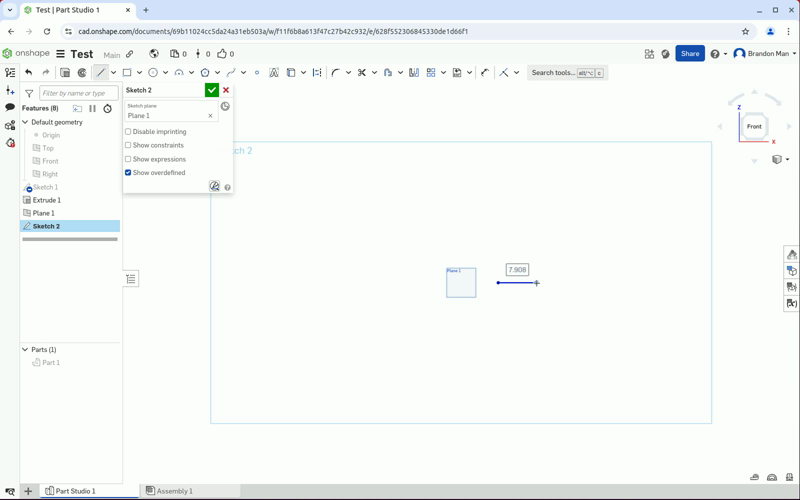
mouse_move(566, 282)
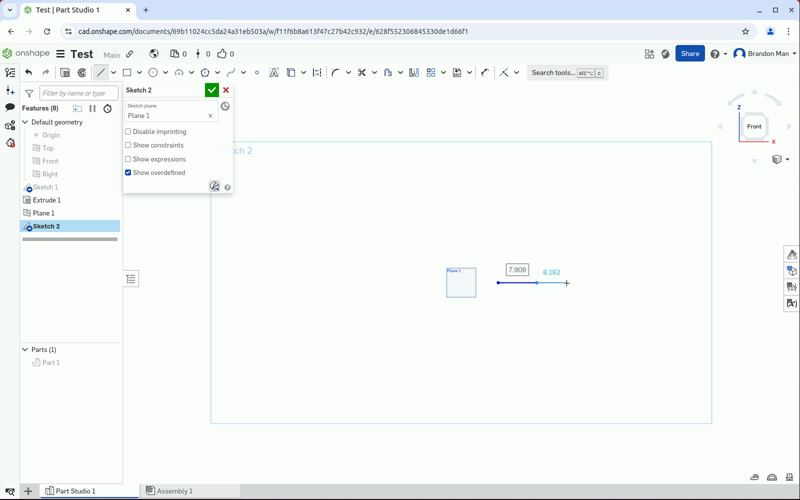
mouse_move(536, 278)
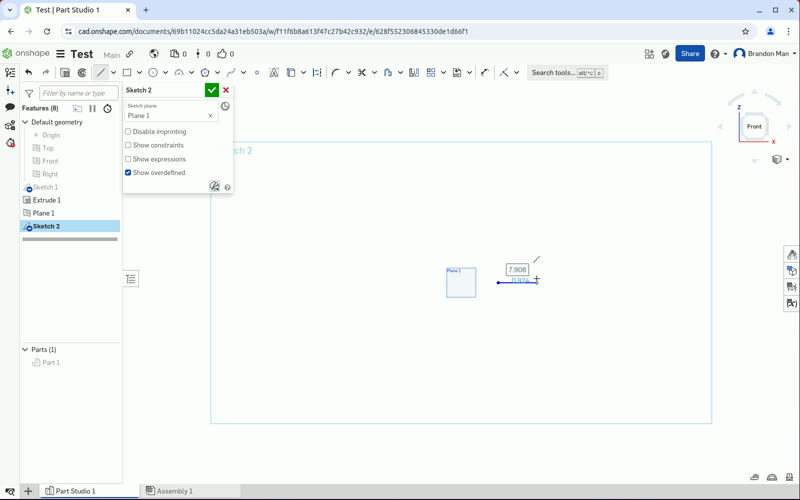
scroll(6)
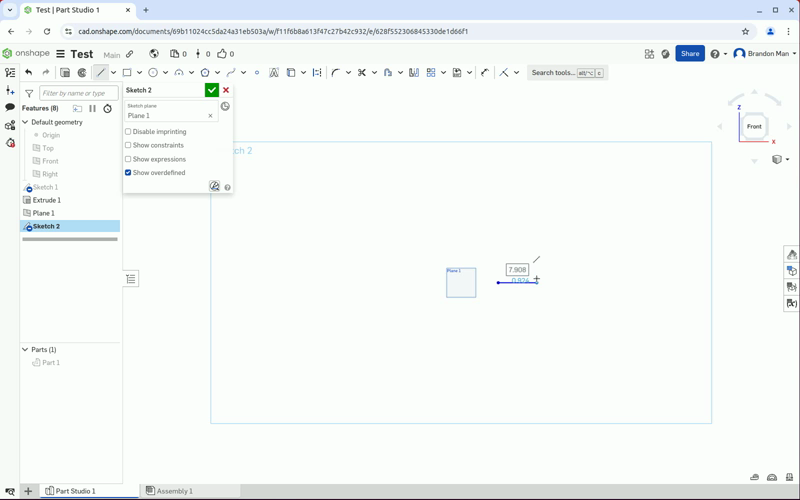
scroll(6)
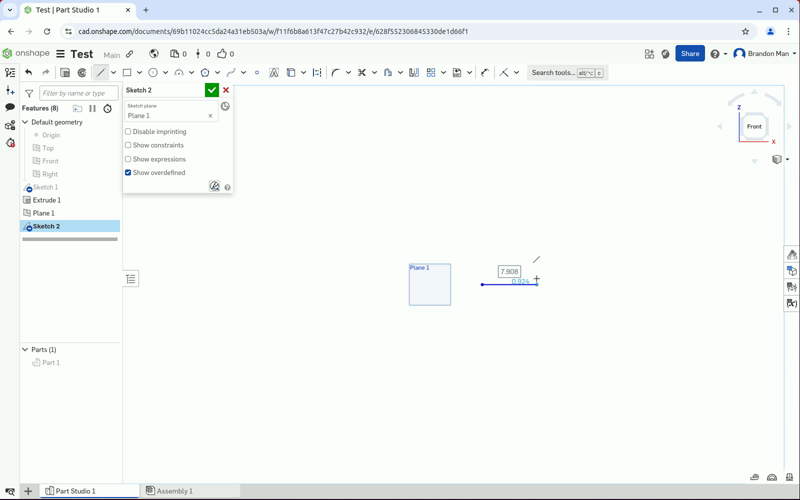
scroll(6)
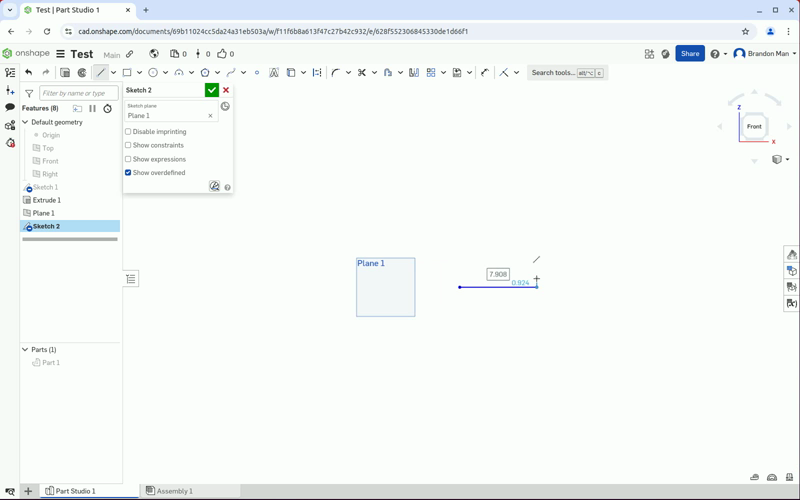
scroll(6)
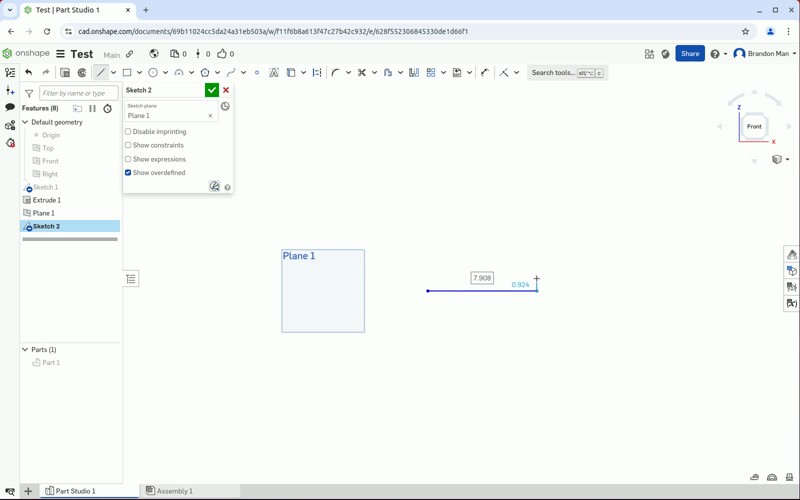
scroll(6)
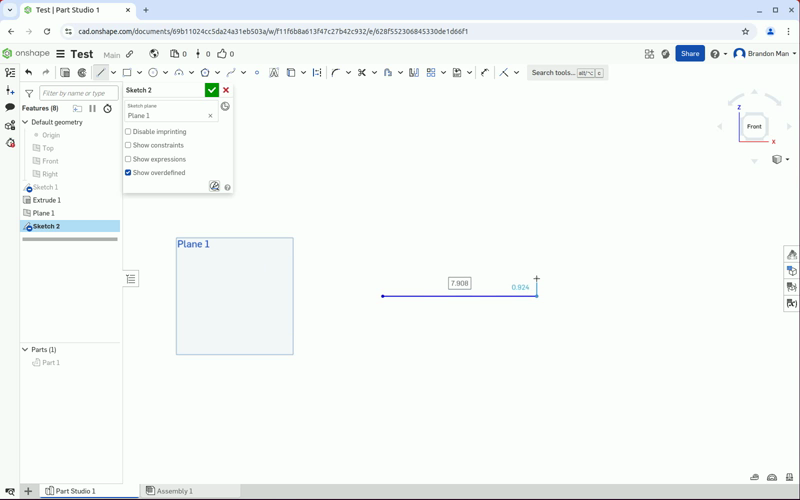
scroll(6)
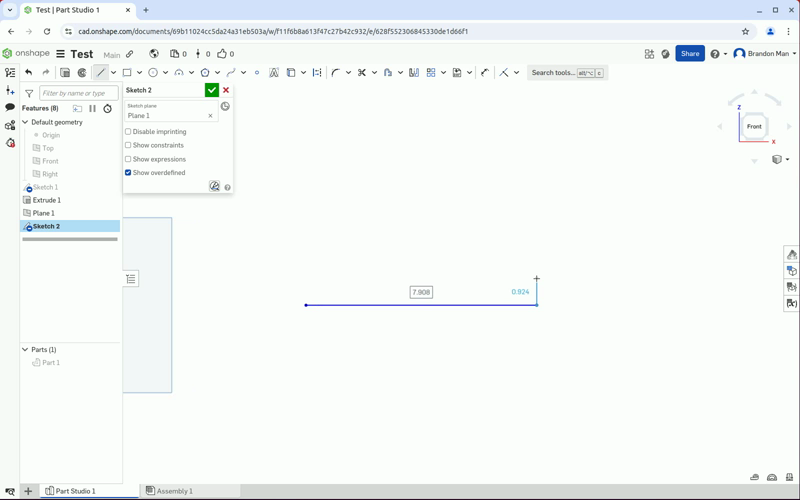
scroll(6)
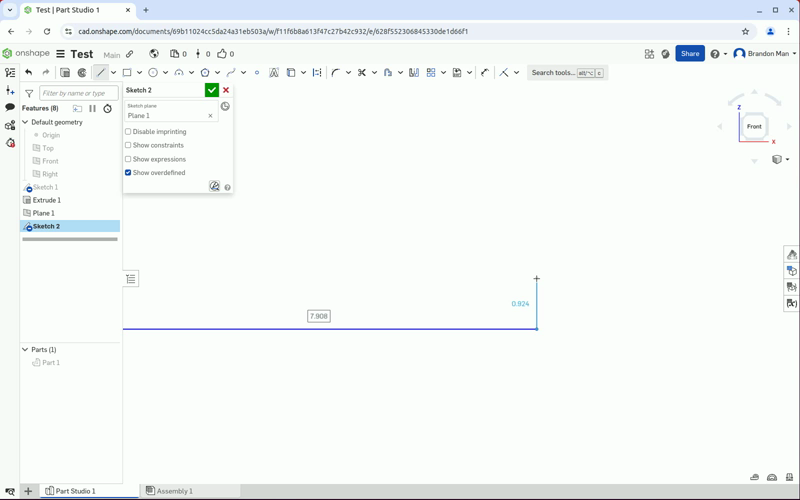
click(536, 278)
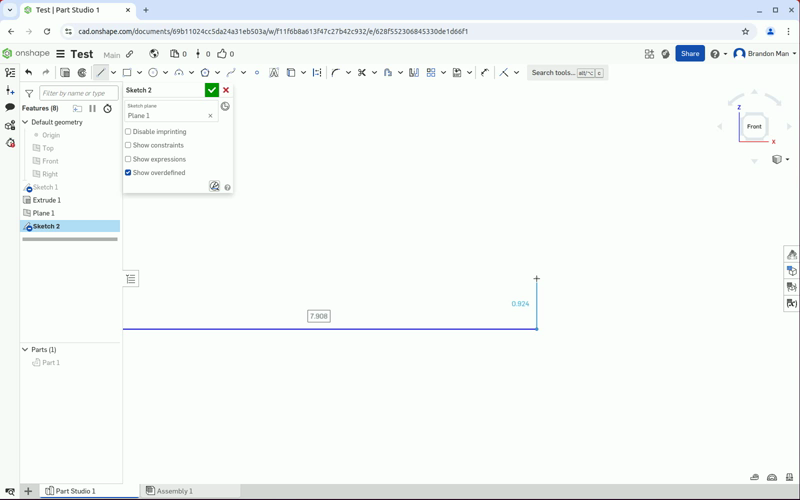
scroll(-6)
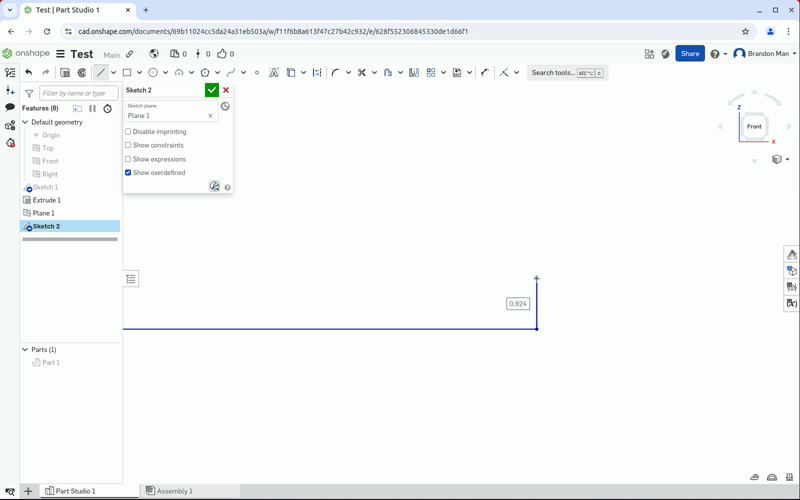
scroll(-6)
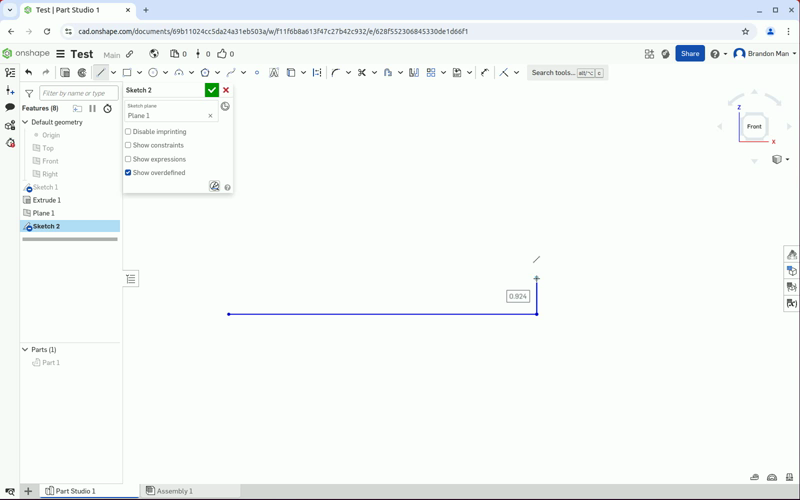
scroll(-6)
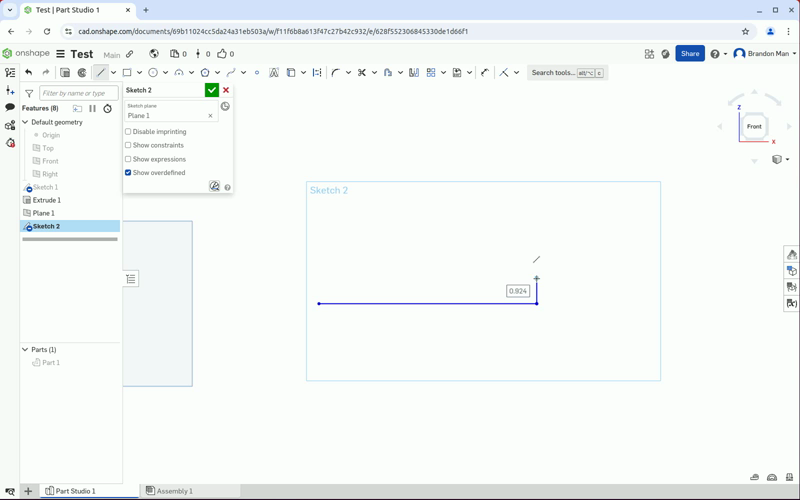
scroll(-6)
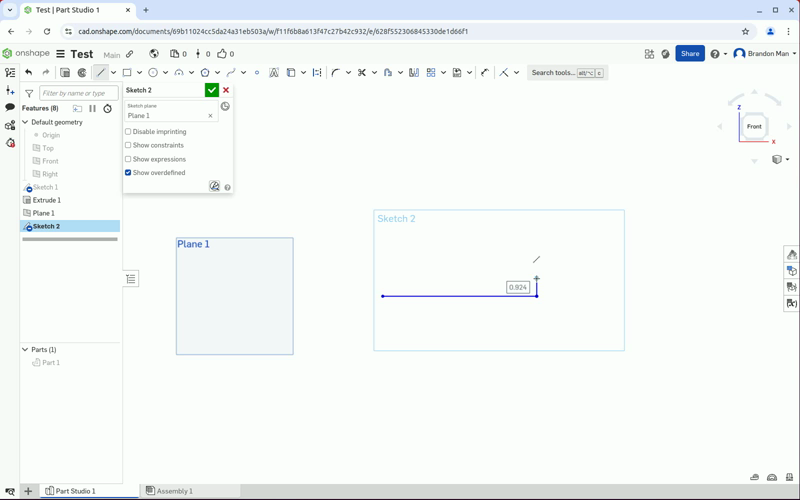
scroll(-6)
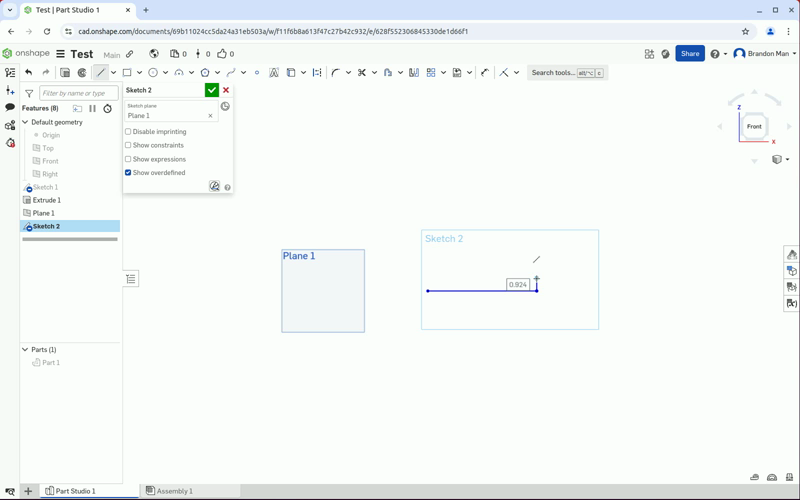
scroll(-6)
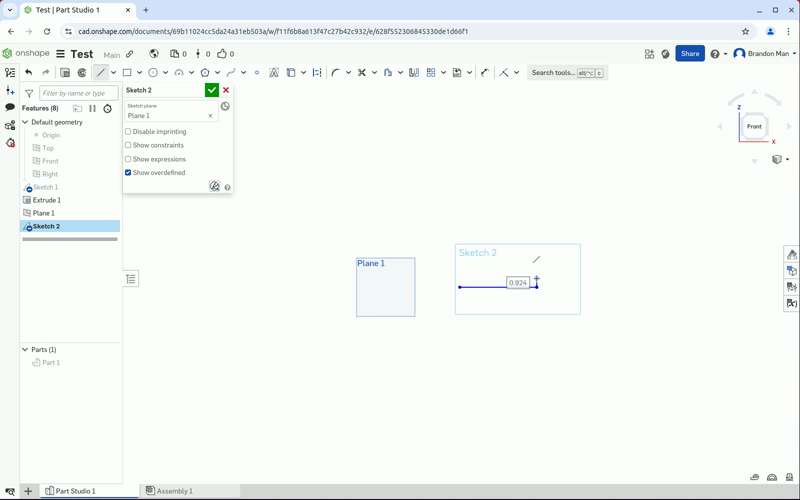
scroll(-6)
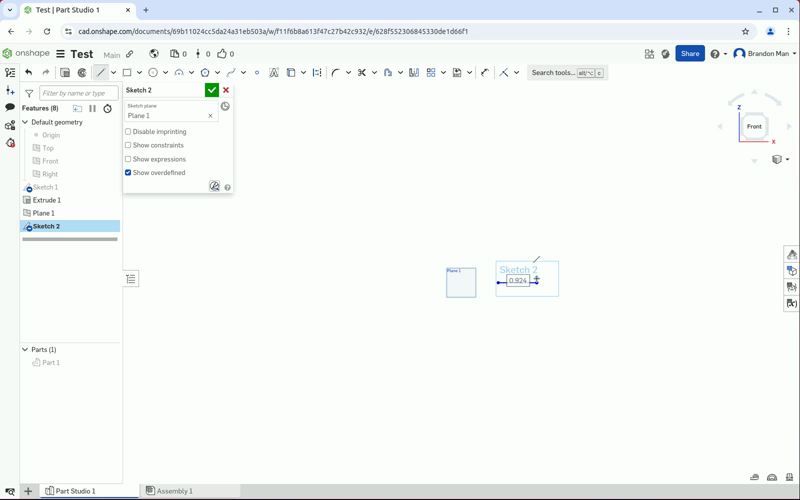
key_up(shift)
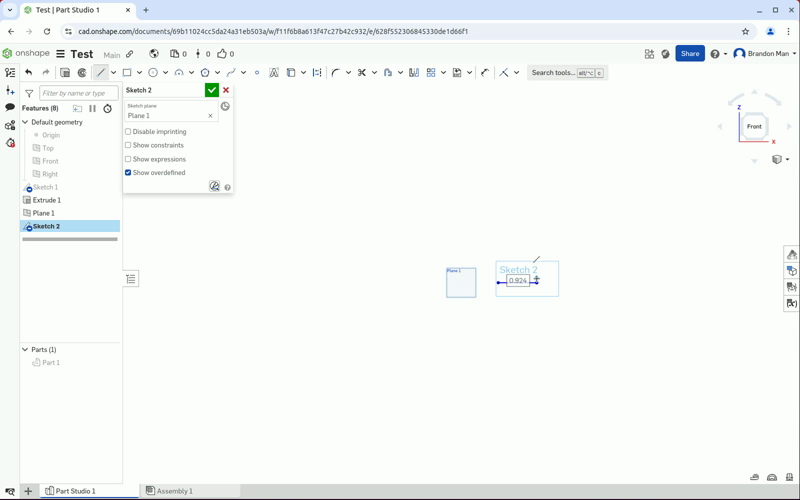
key_down(shift)
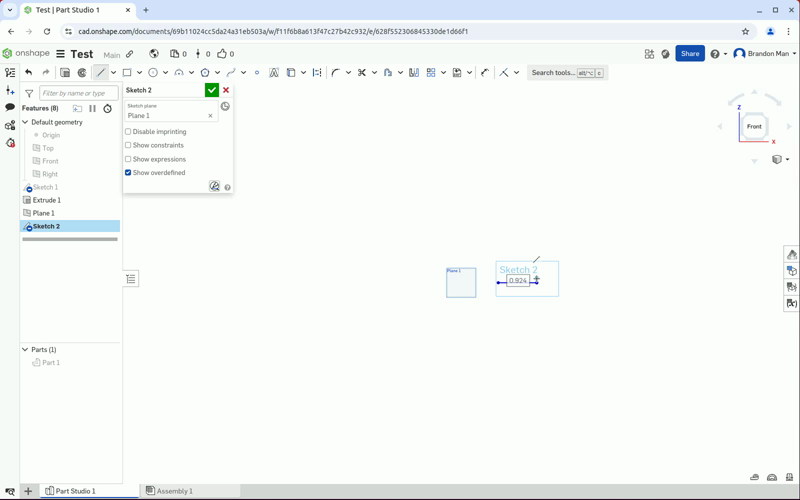
mouse_move(566, 278)
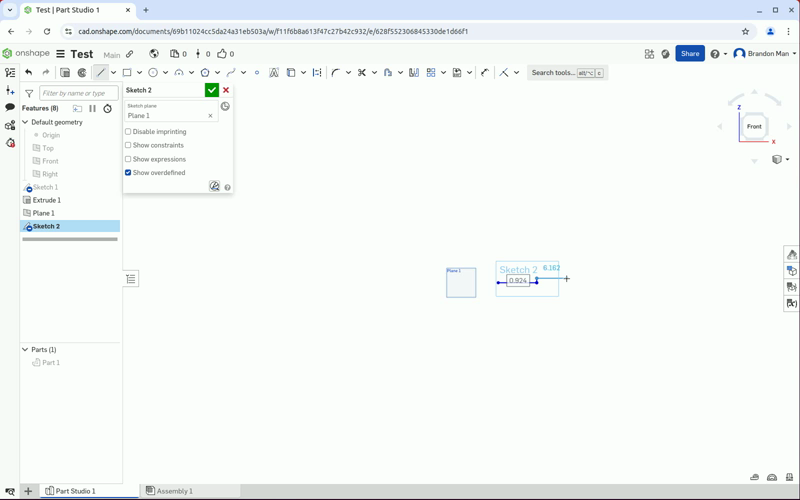
mouse_move(498, 278)
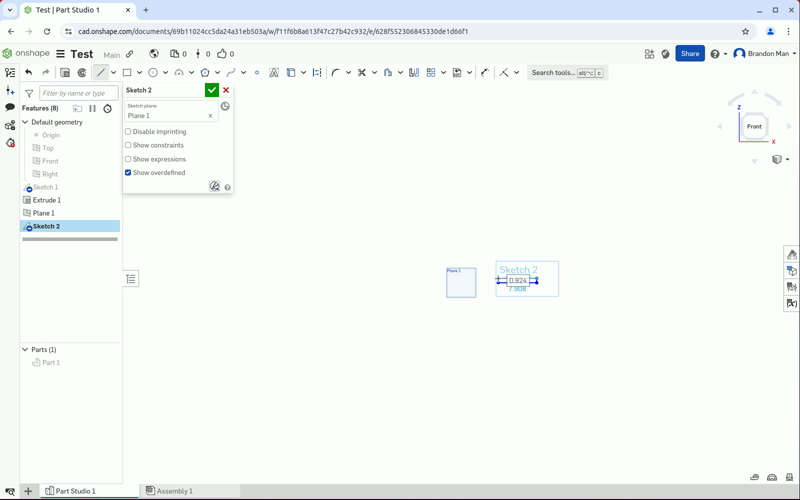
click(498, 278)
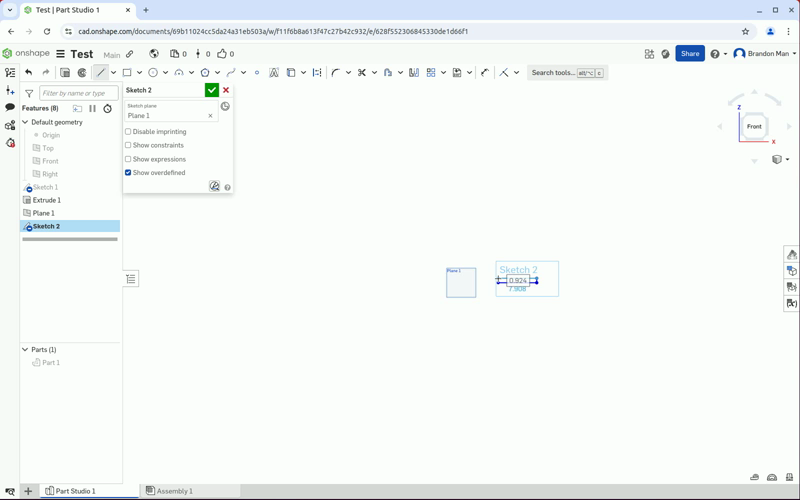
key_up(shift)
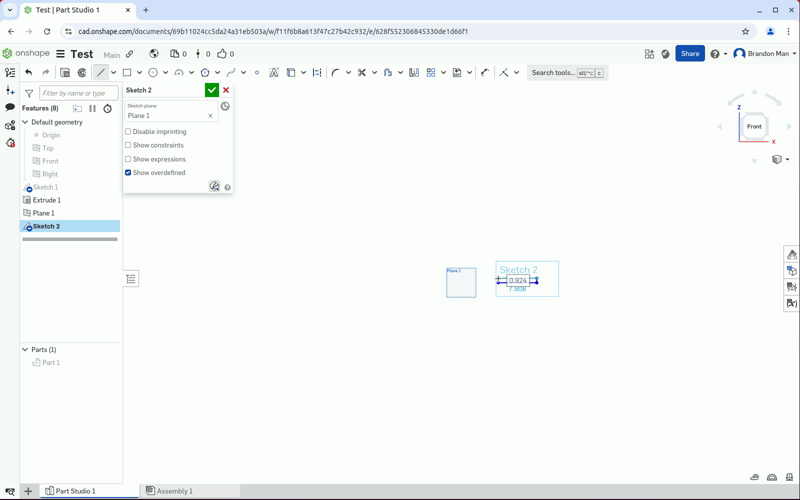
mouse_move(528, 278)
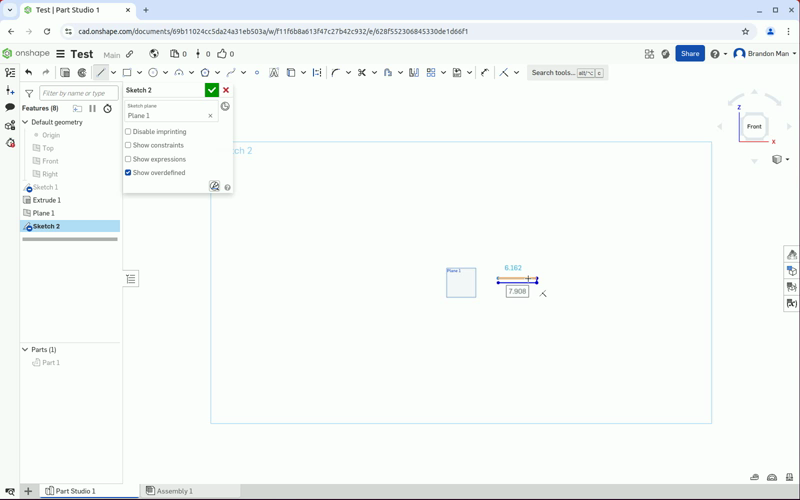
key_down(shift)
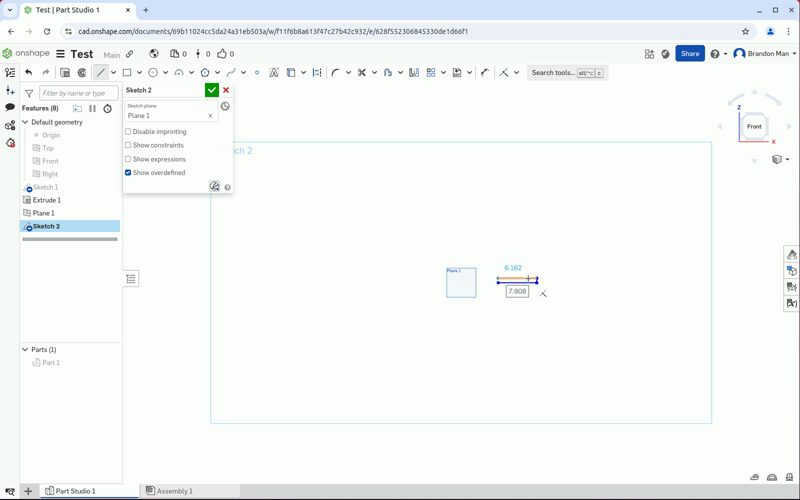
mouse_move(498, 282)
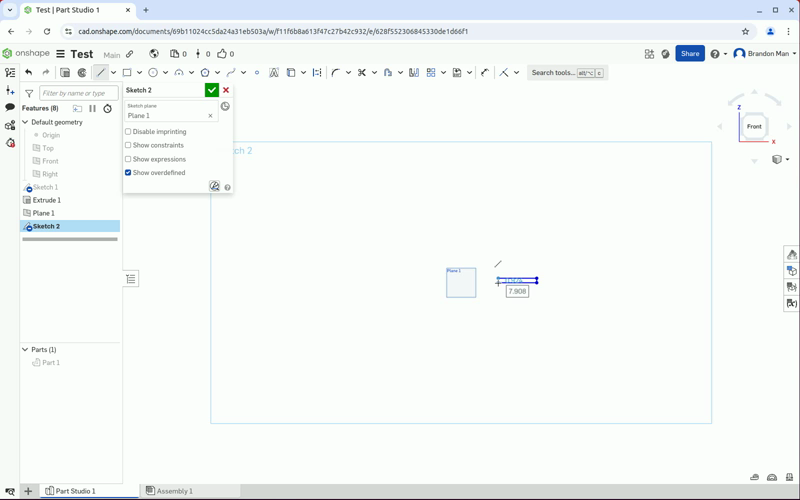
scroll(6)
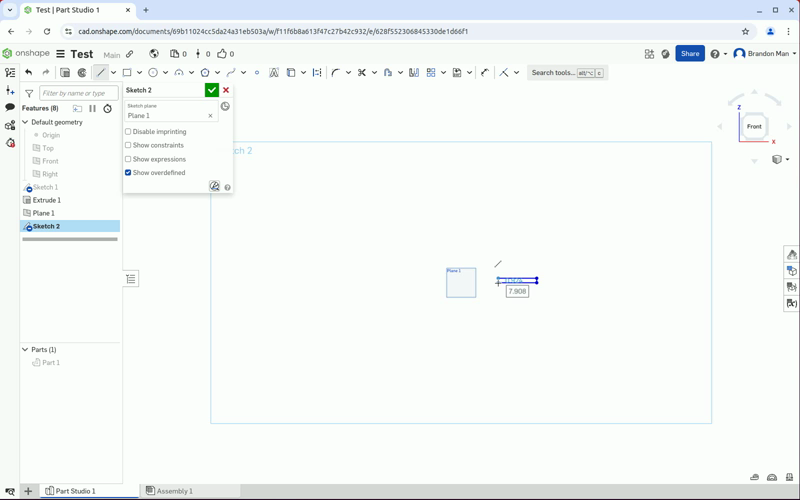
scroll(6)
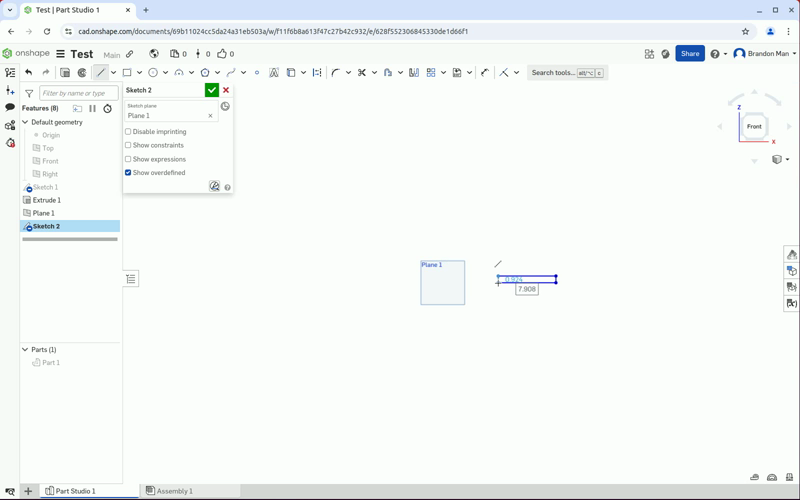
scroll(6)
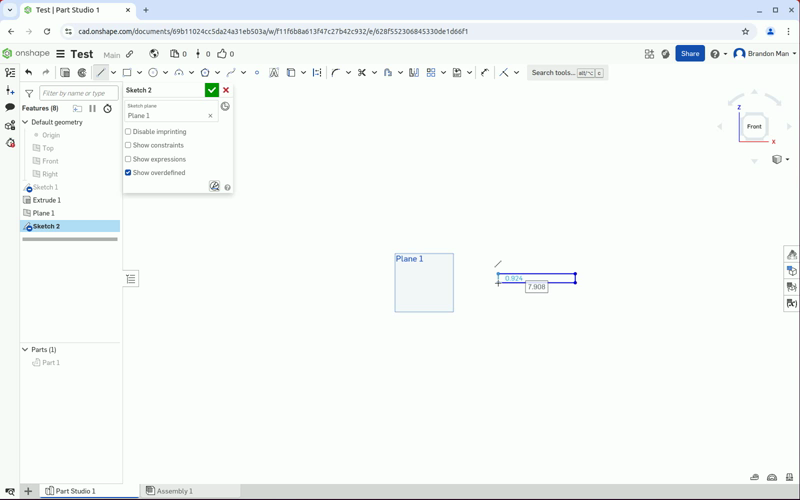
scroll(6)
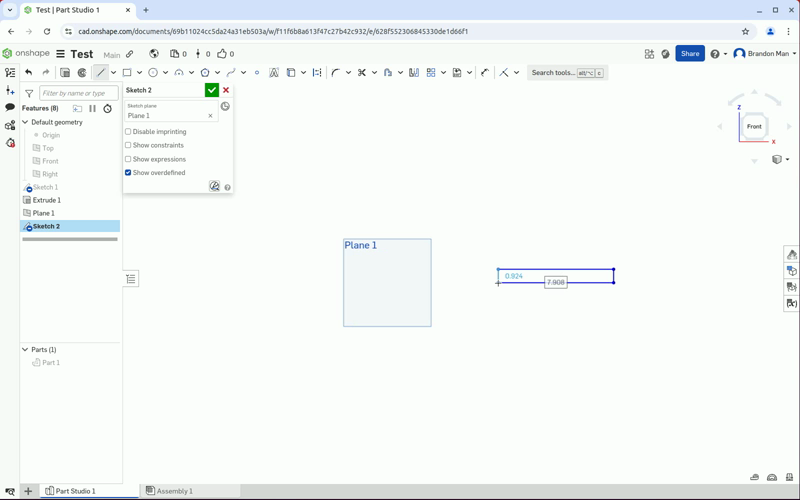
scroll(6)
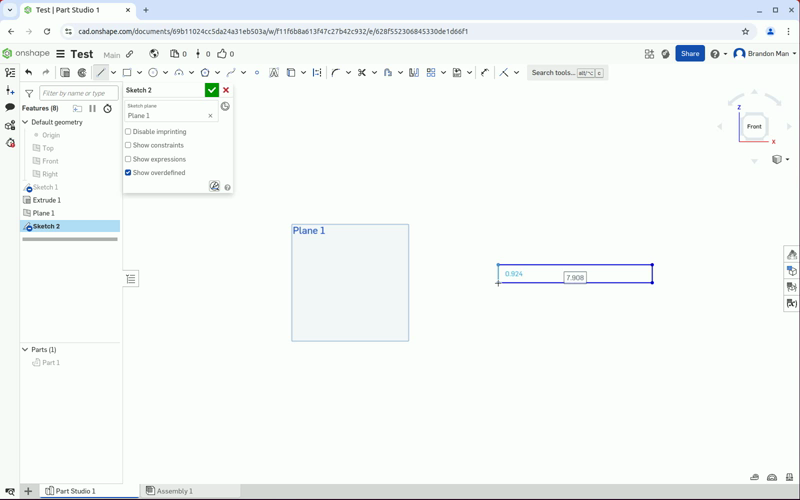
scroll(6)
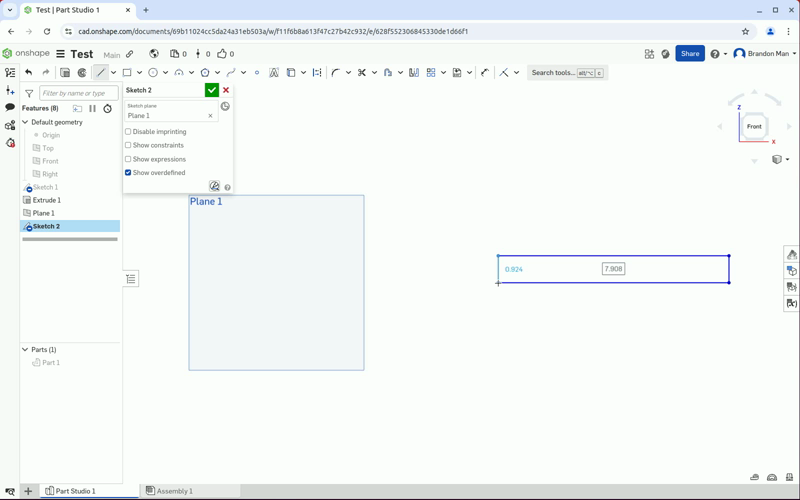
scroll(6)
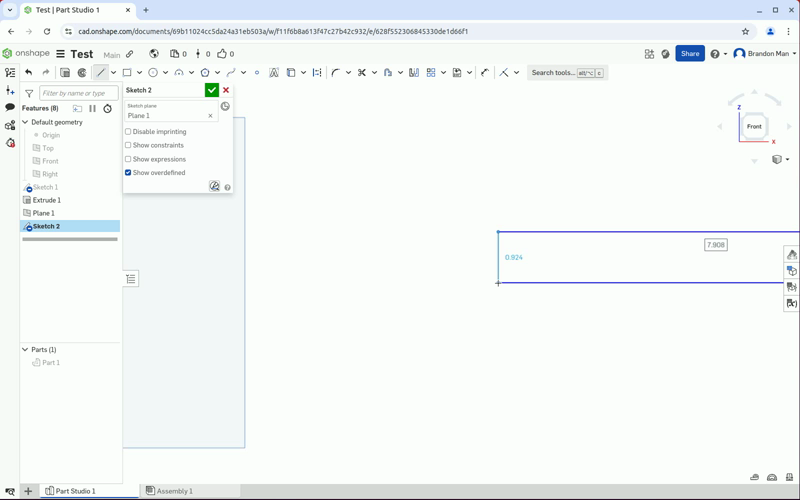
key_up(shift)
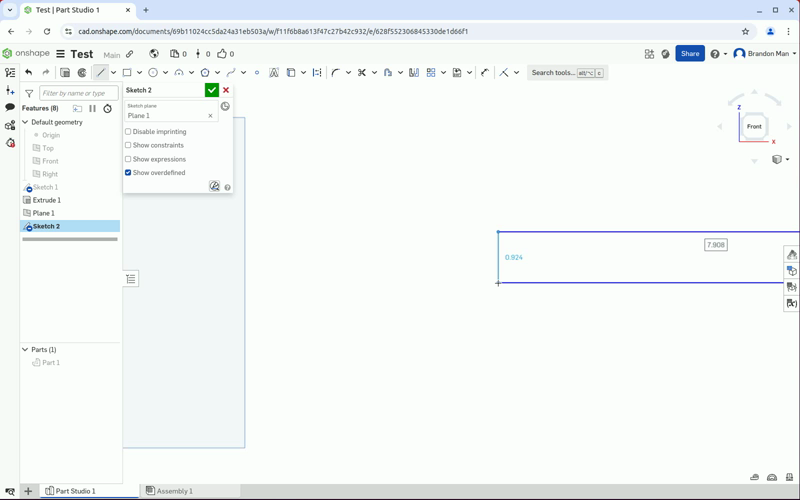
click(498, 282)
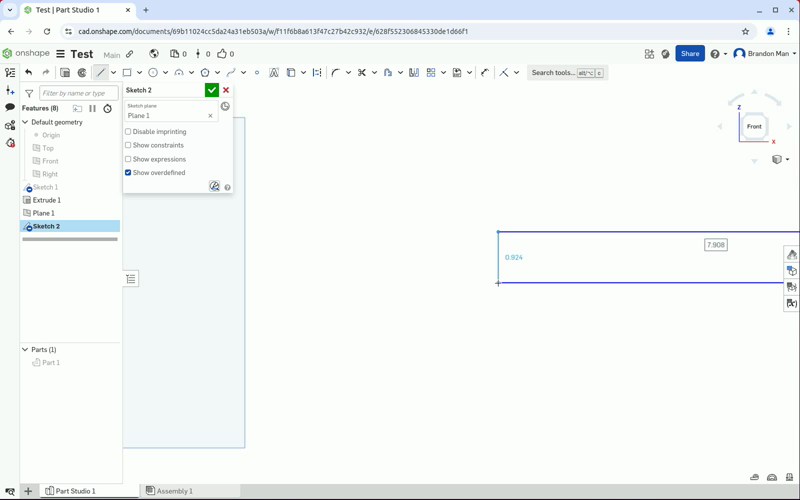
scroll(-6)
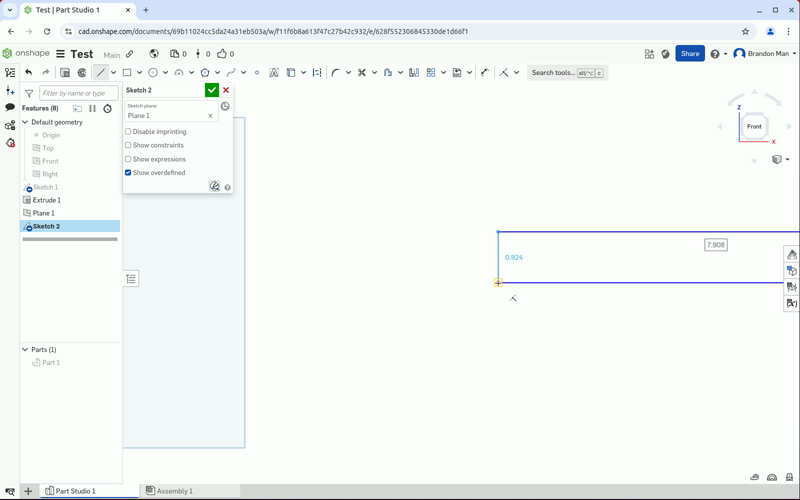
scroll(-6)
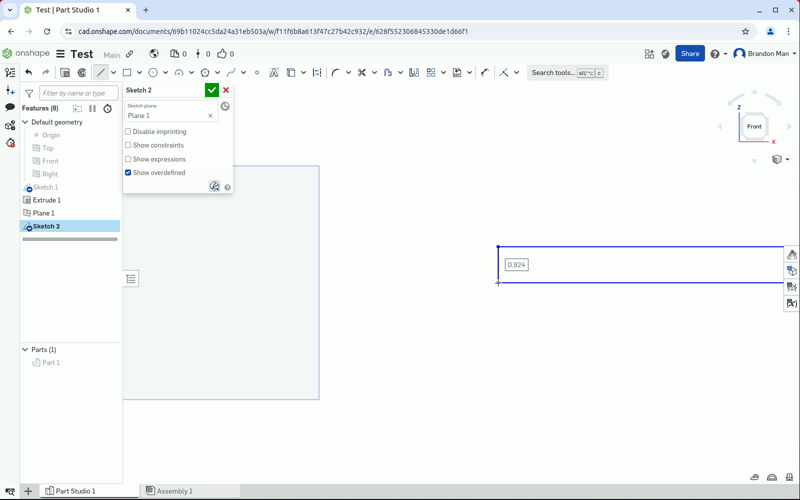
scroll(-6)
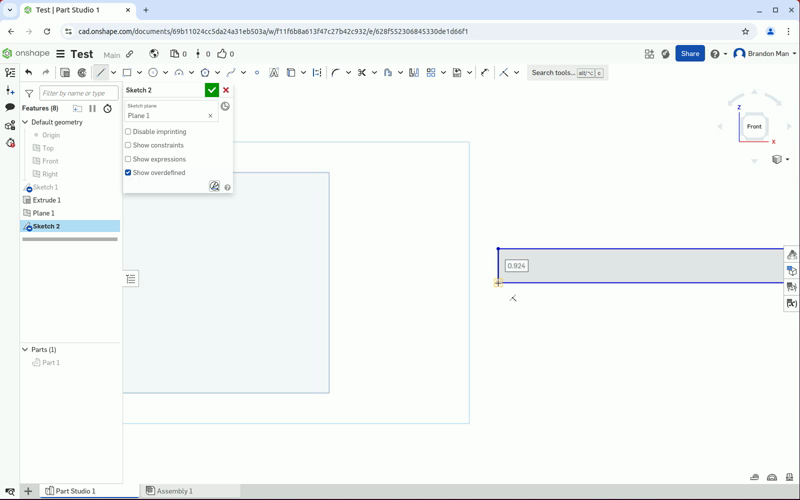
scroll(-6)
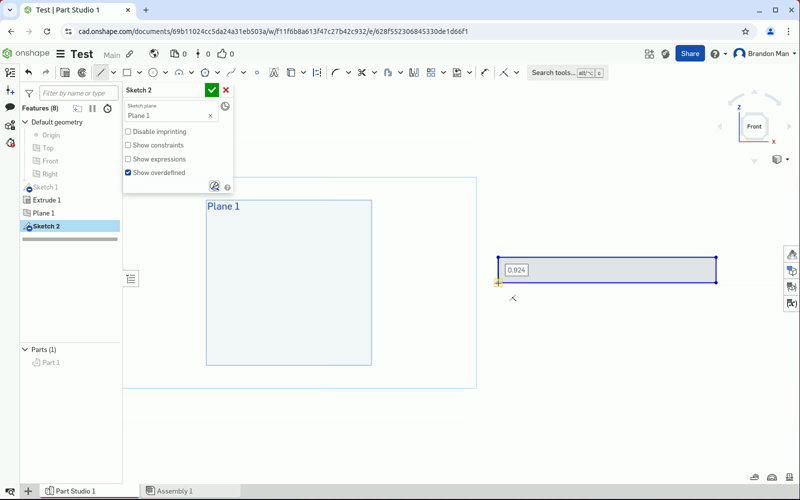
scroll(-6)
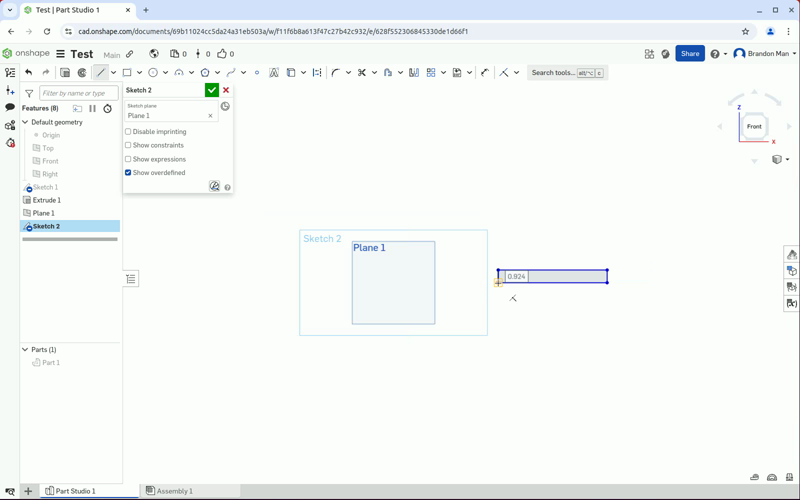
scroll(-6)
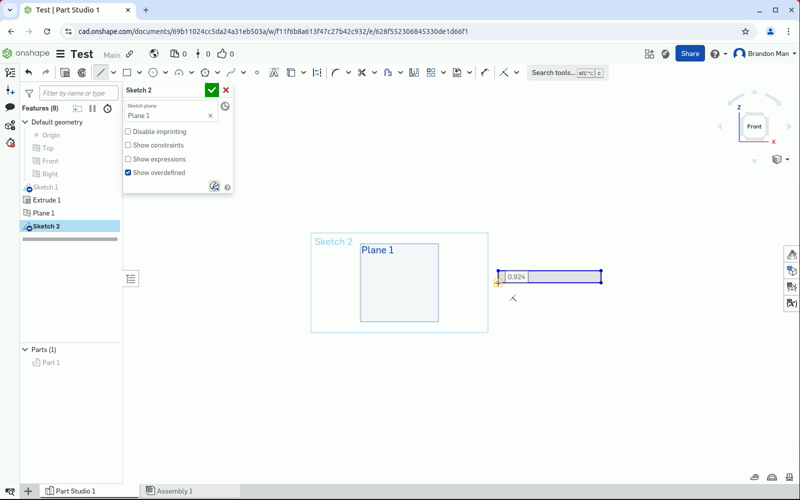
scroll(-6)
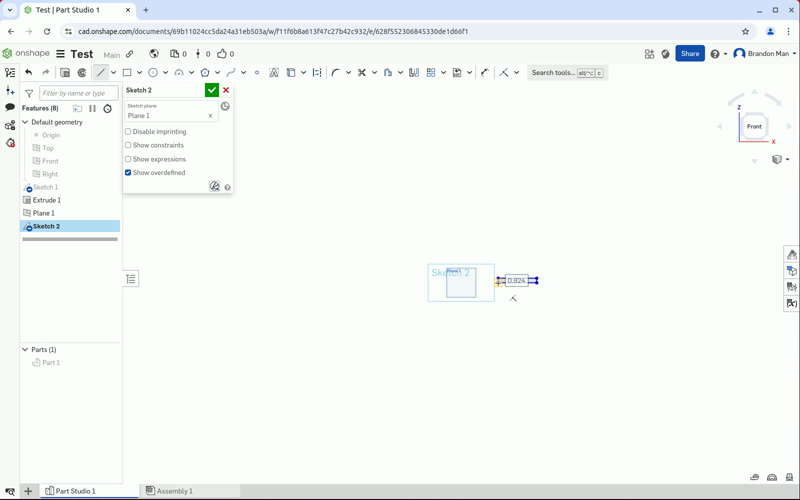
key(esc)
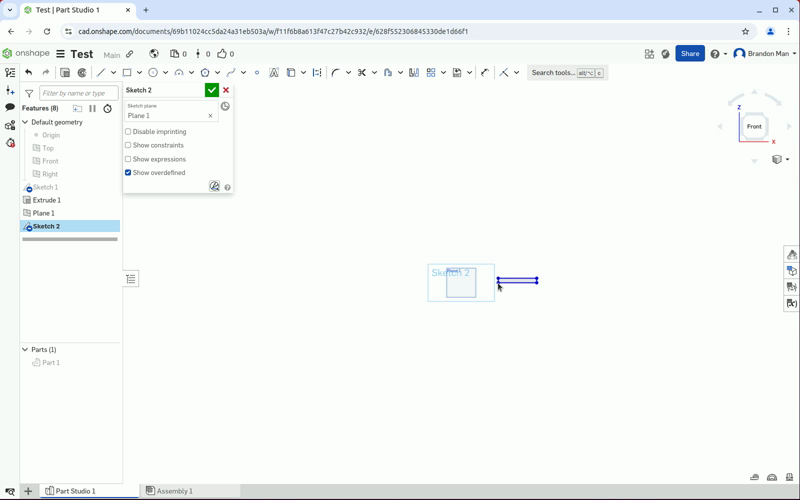
mouse_move(512, 279)
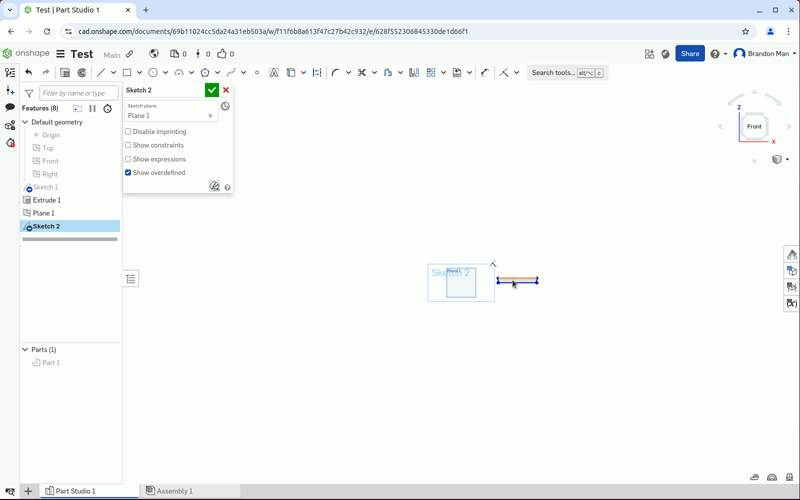
scroll(6)
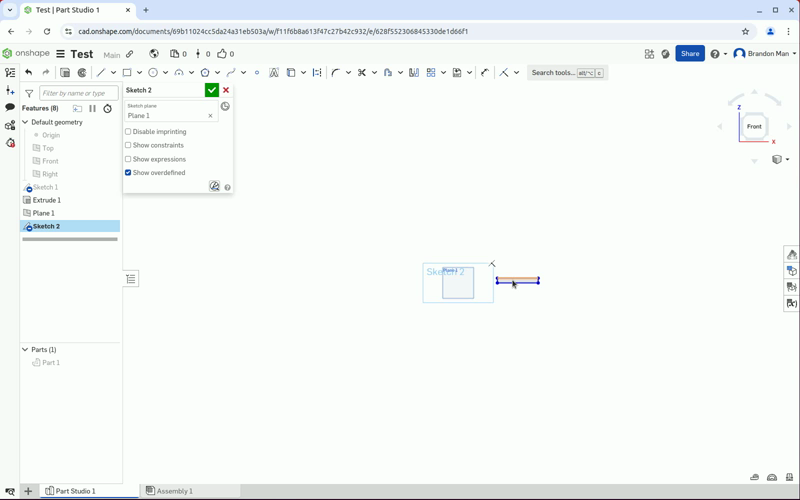
scroll(6)
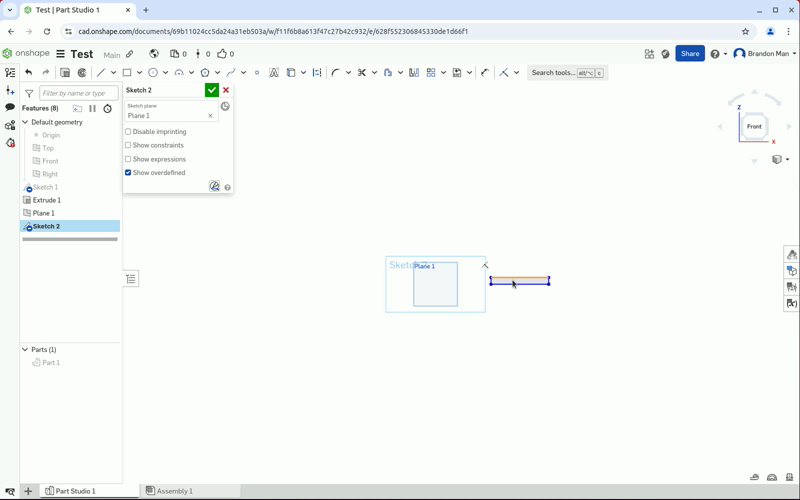
scroll(6)
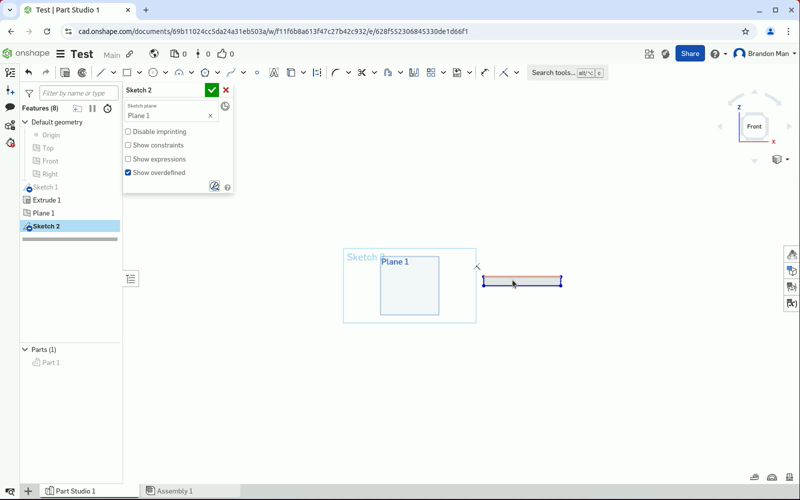
scroll(6)
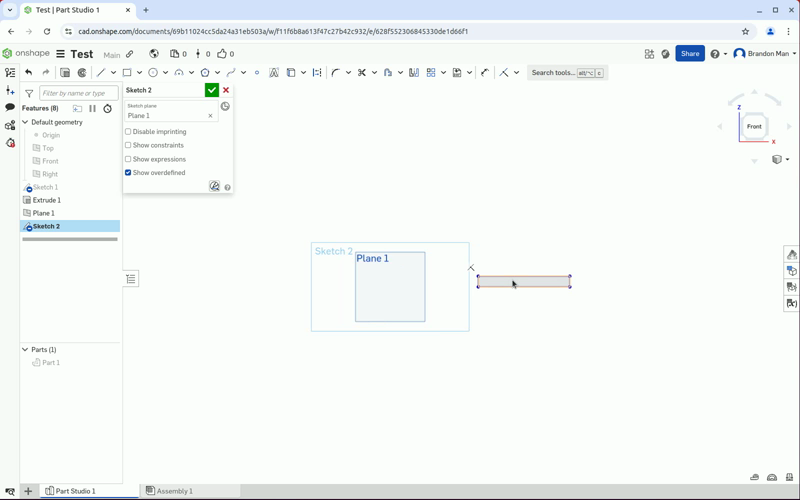
scroll(6)
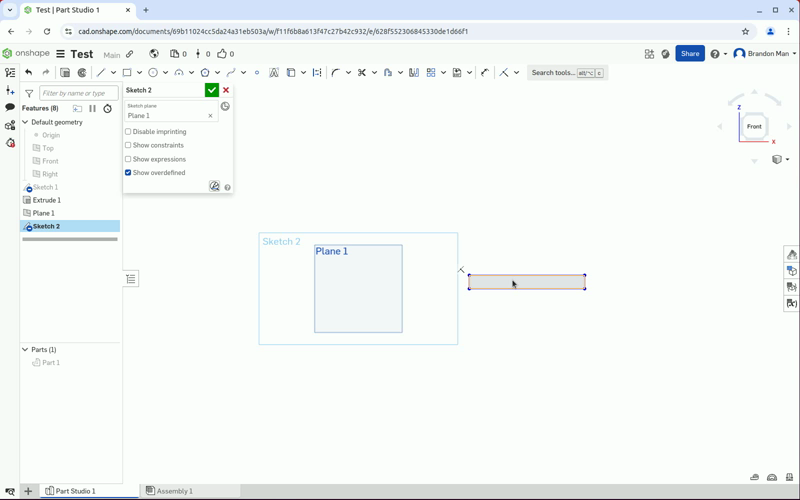
scroll(6)
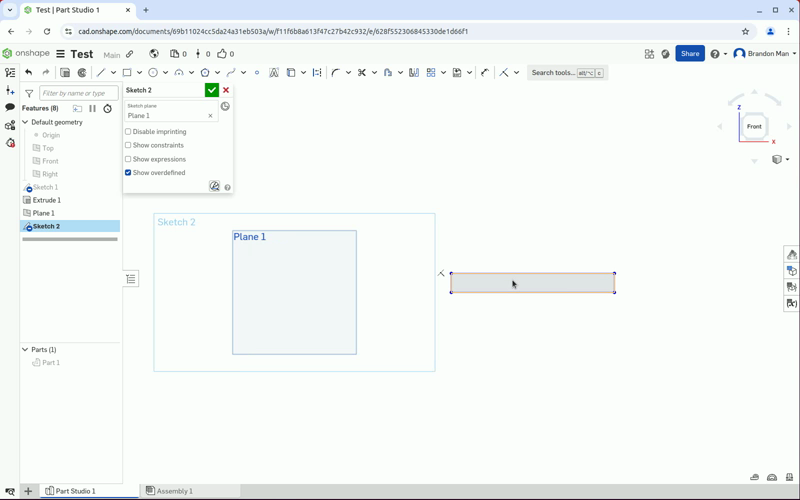
scroll(6)
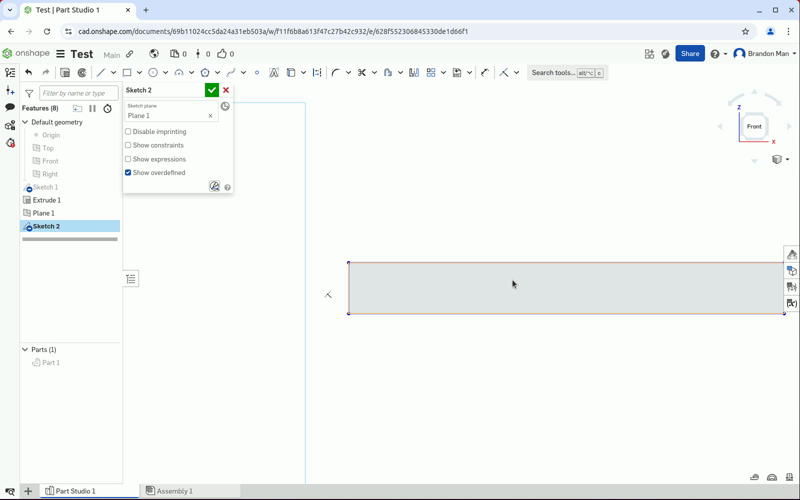
click(512, 279)
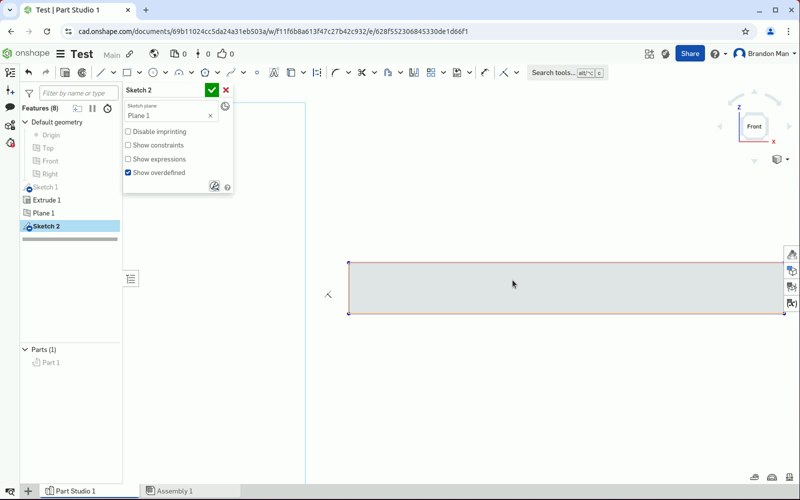
scroll(-6)
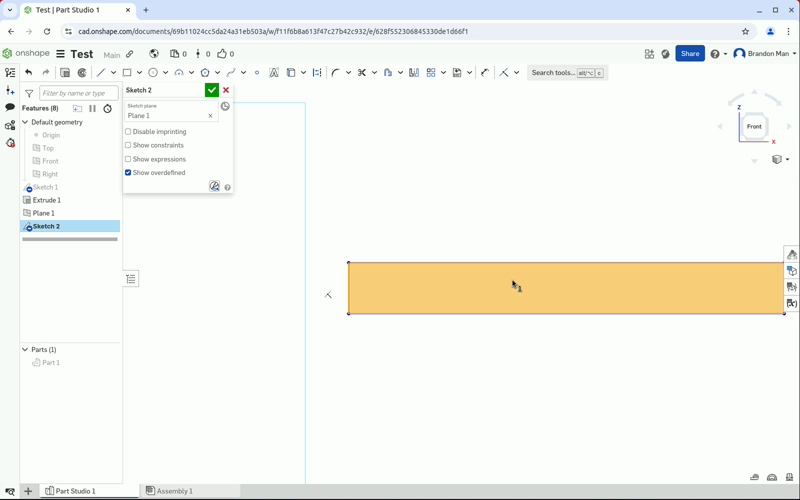
scroll(-6)
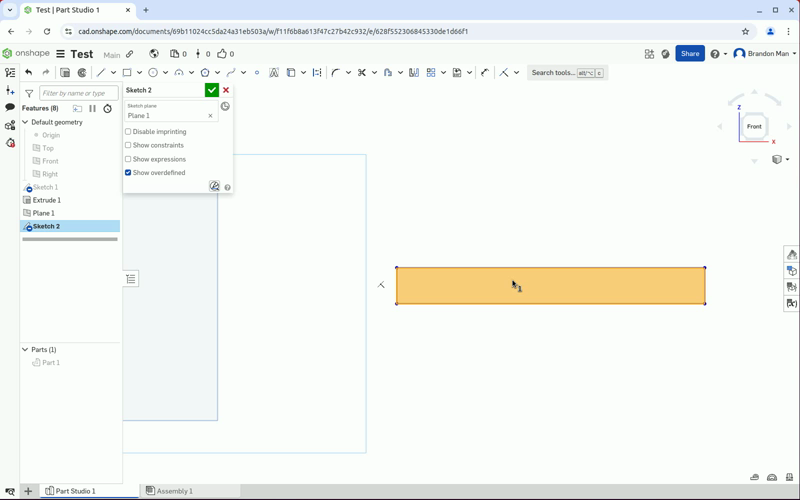
scroll(-6)
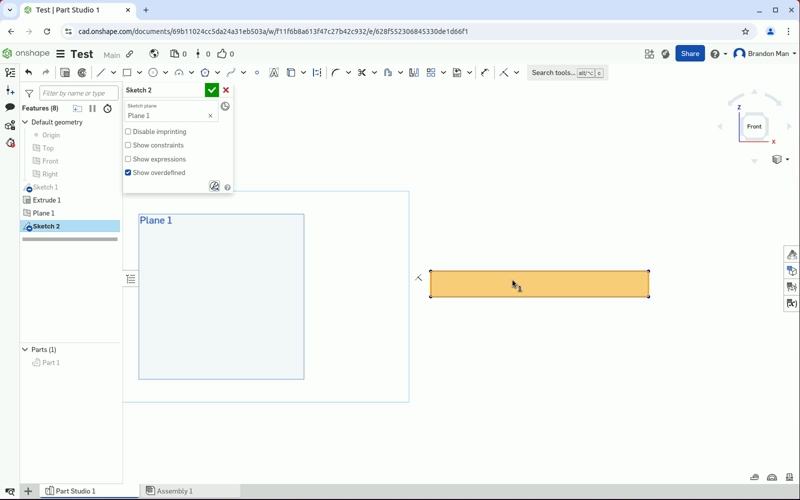
scroll(-6)
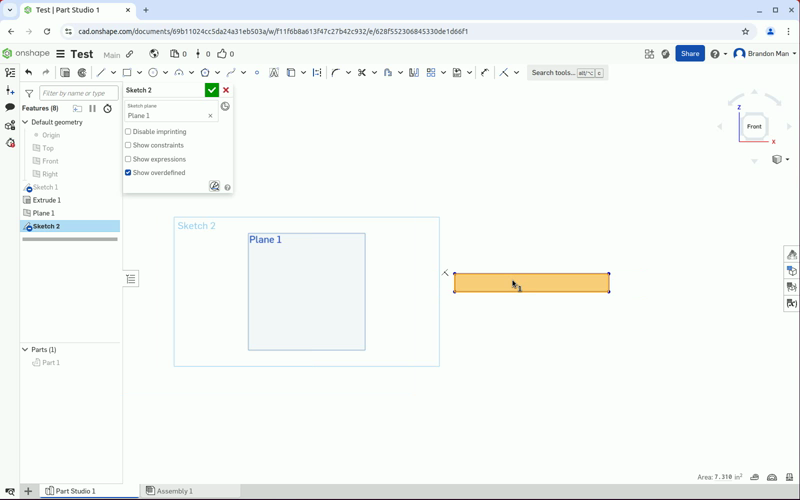
scroll(-6)
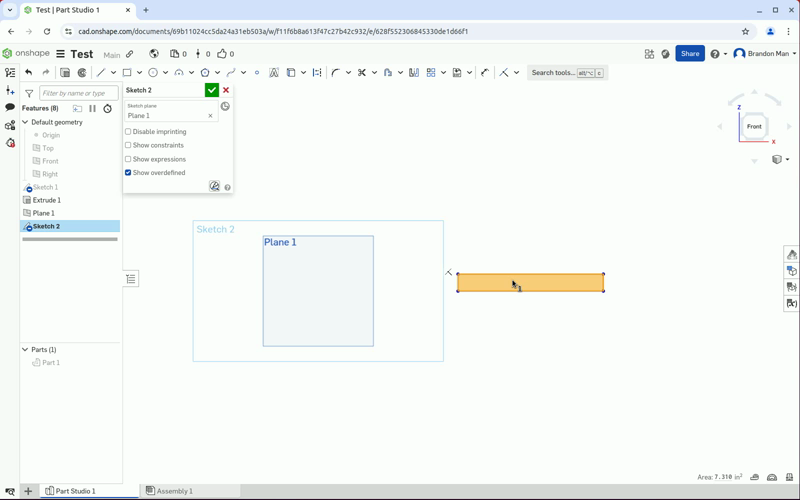
scroll(-6)
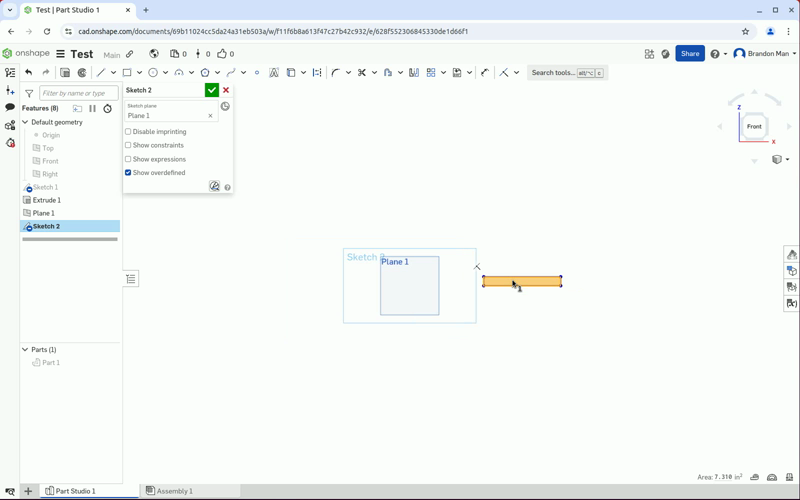
scroll(-6)
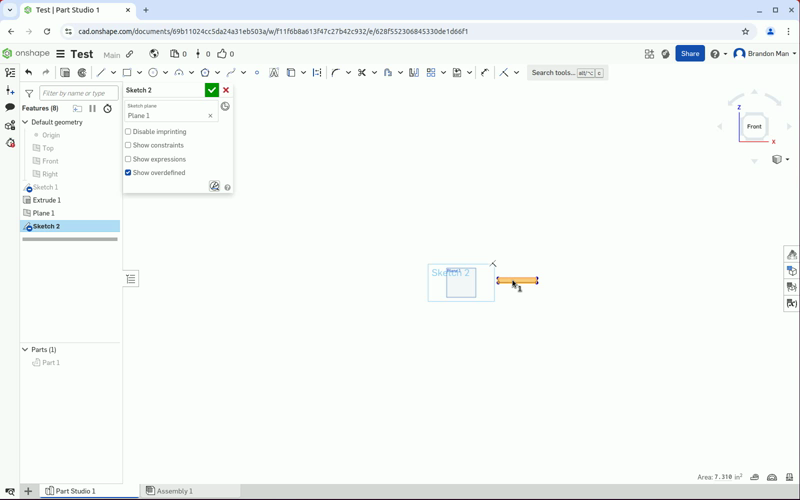
mouse_move(73, 352)
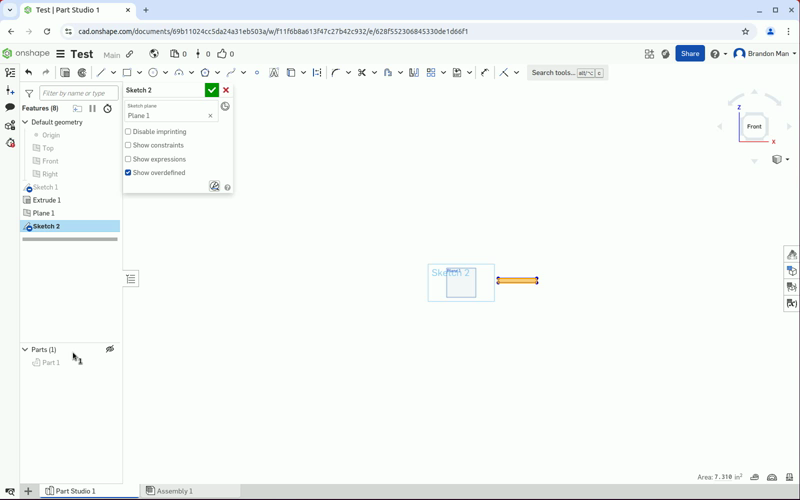
key(shift+y)
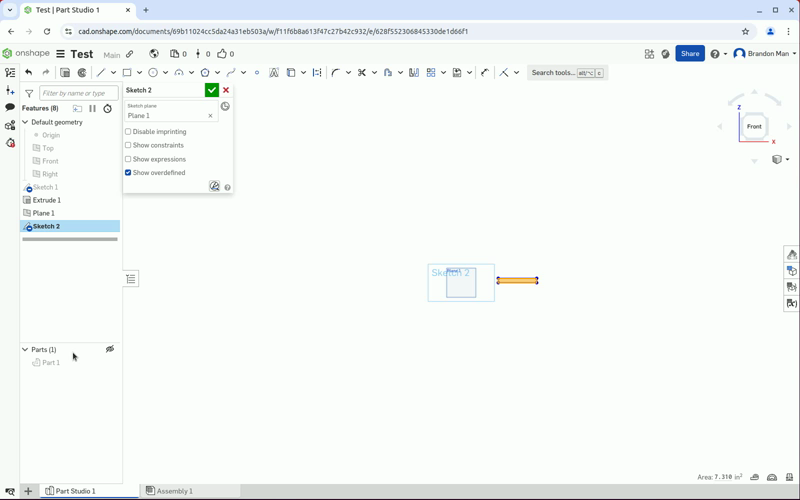
key(shift+e)
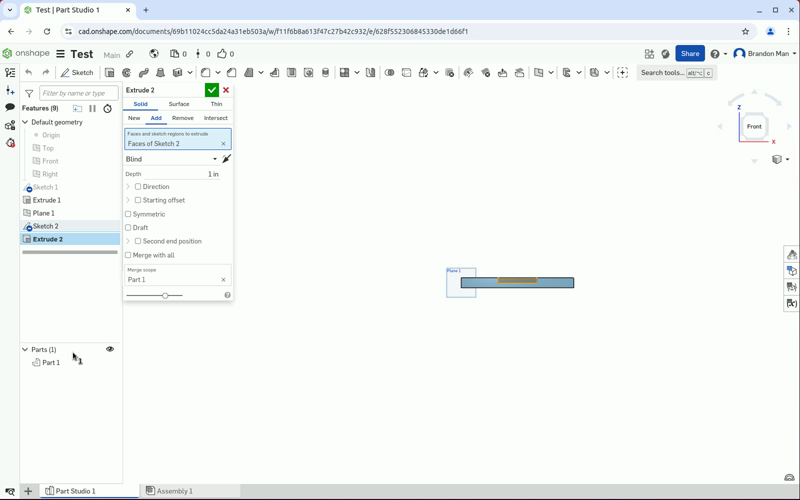
mouse_move(143, 106)
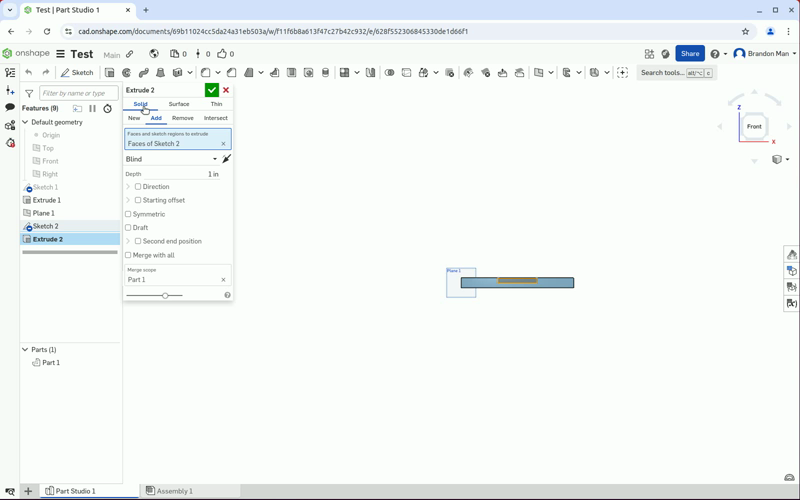
click(143, 106)
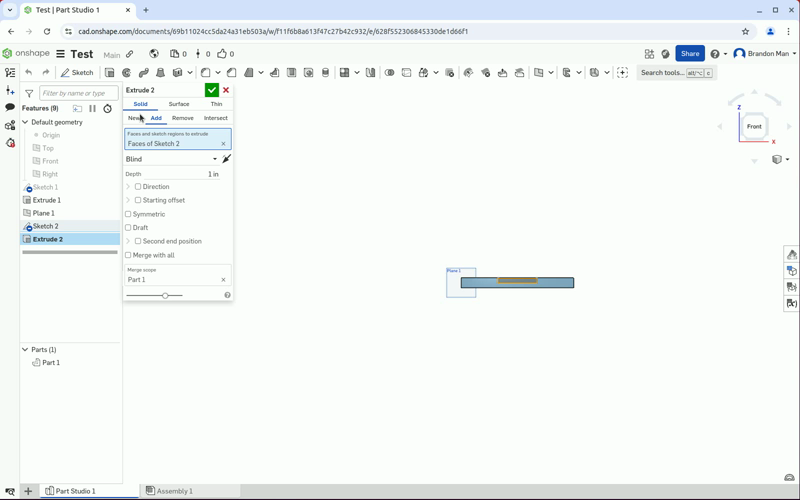
mouse_move(137, 120)
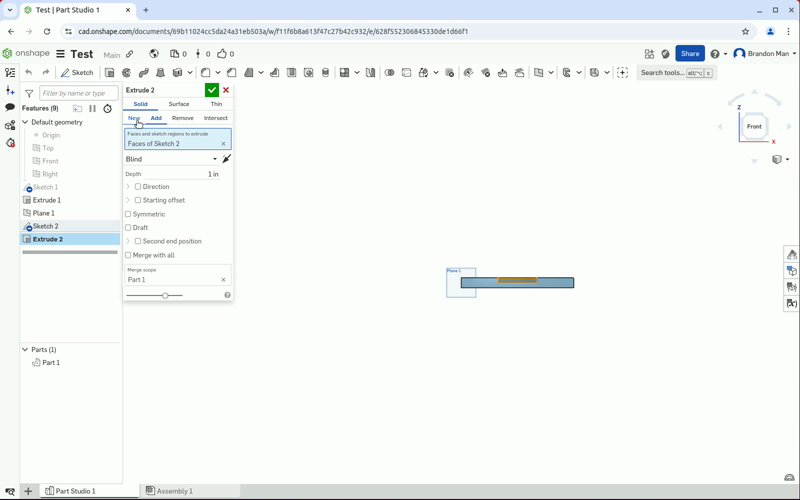
click(137, 120)
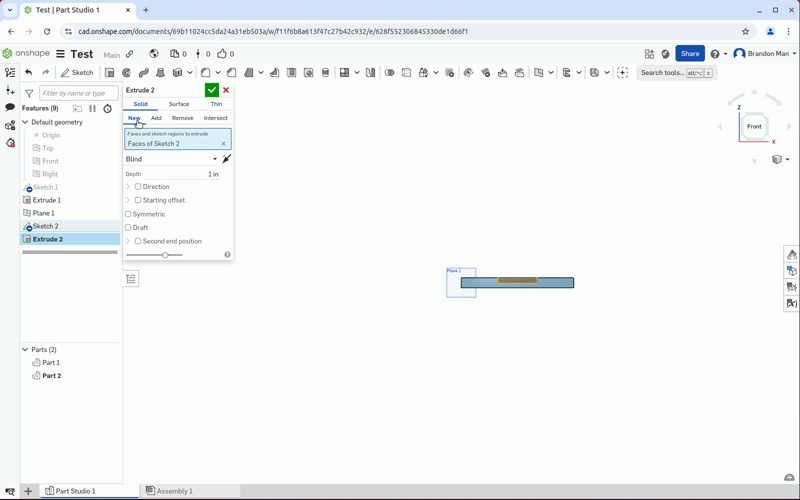
key(tab, 4)
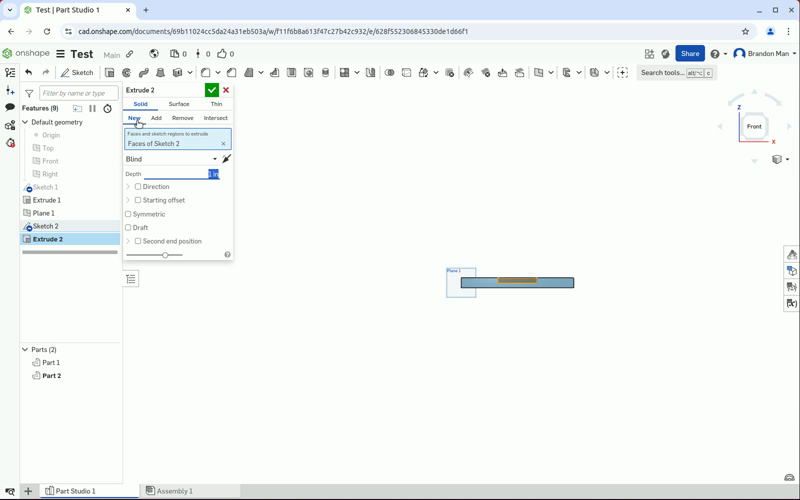
text(1.926)
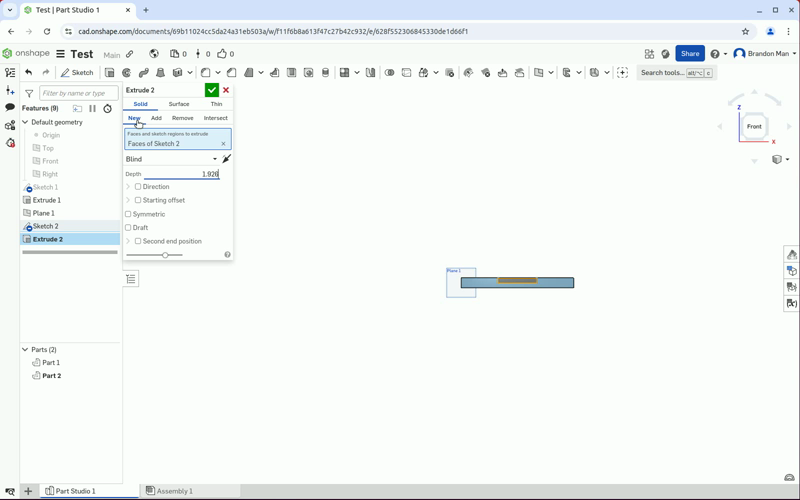
key(enter)
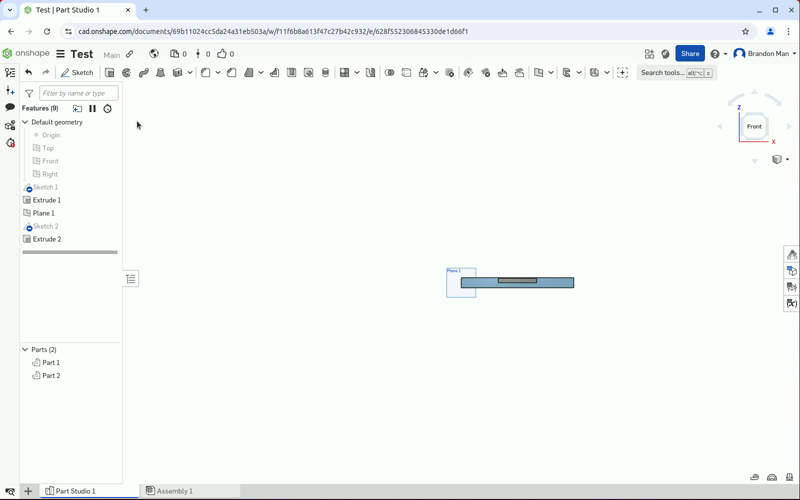
key(shift+h)
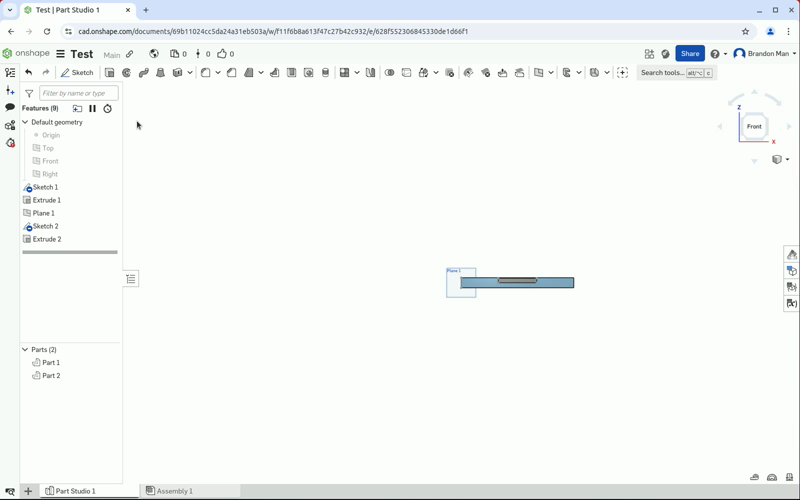
key(shift+h)
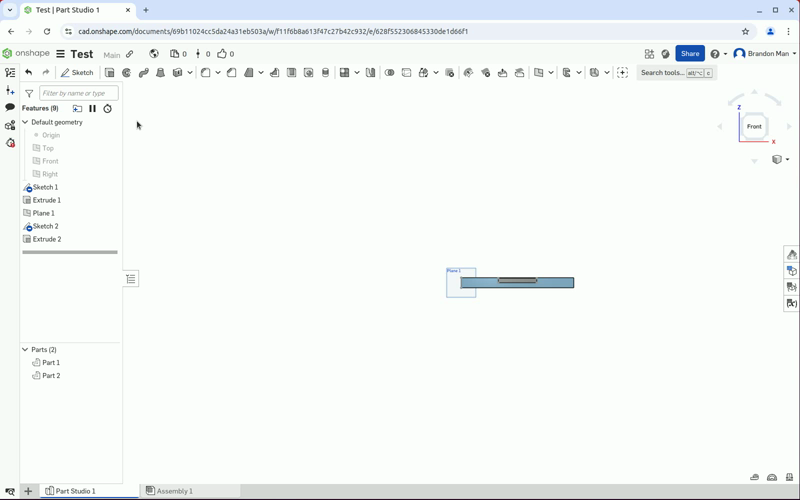
key(shift+7)
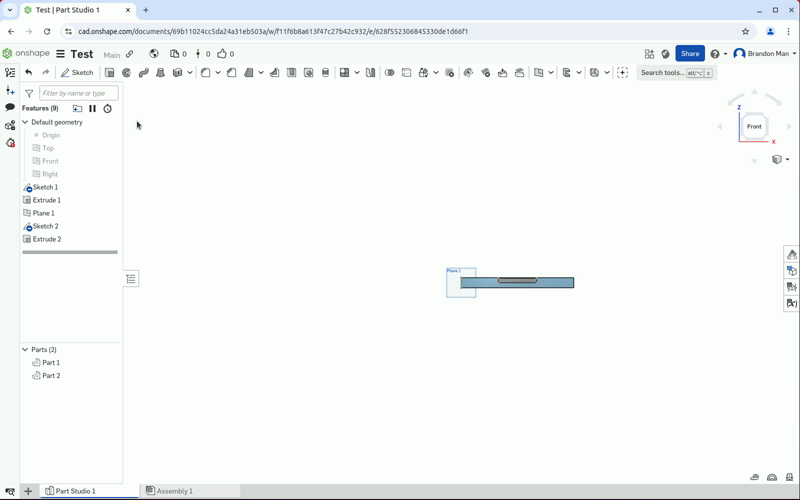
key(left, 2)
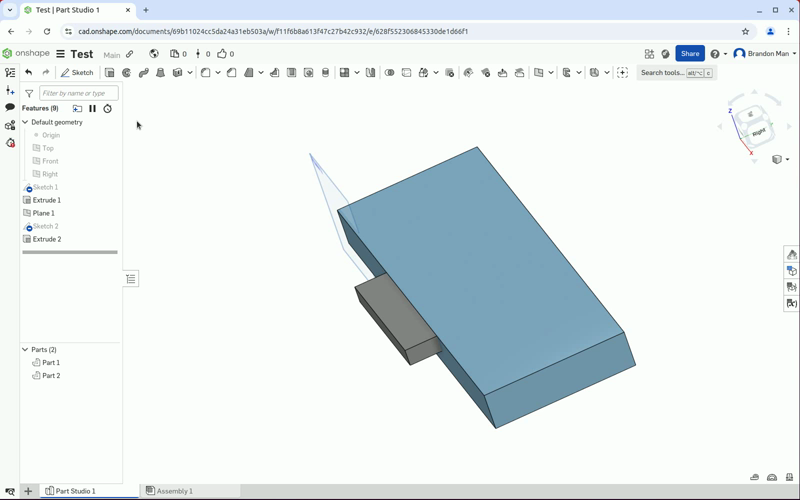
key(down, 2)
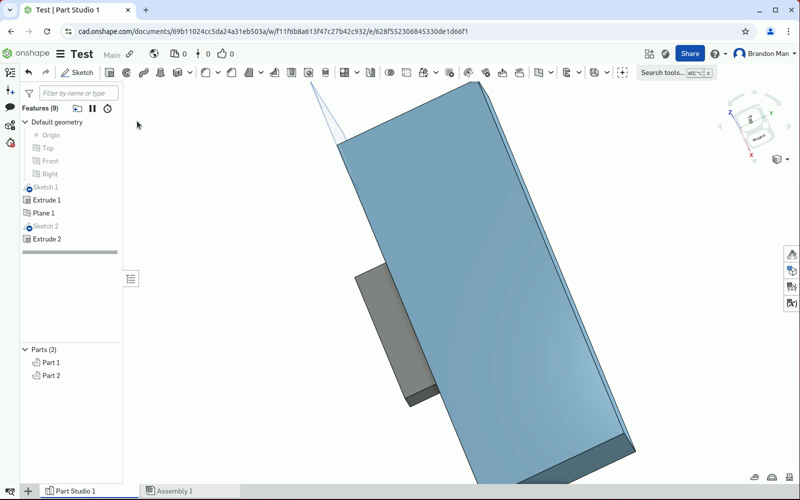
key(up, 2)
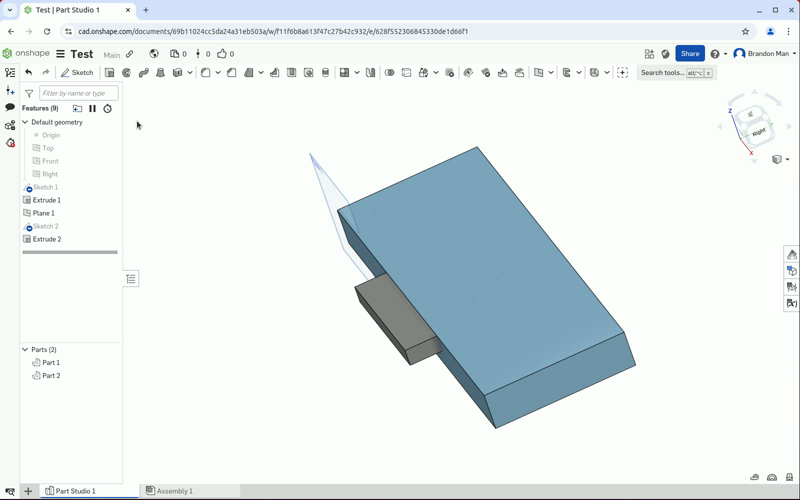
key(right, 2)
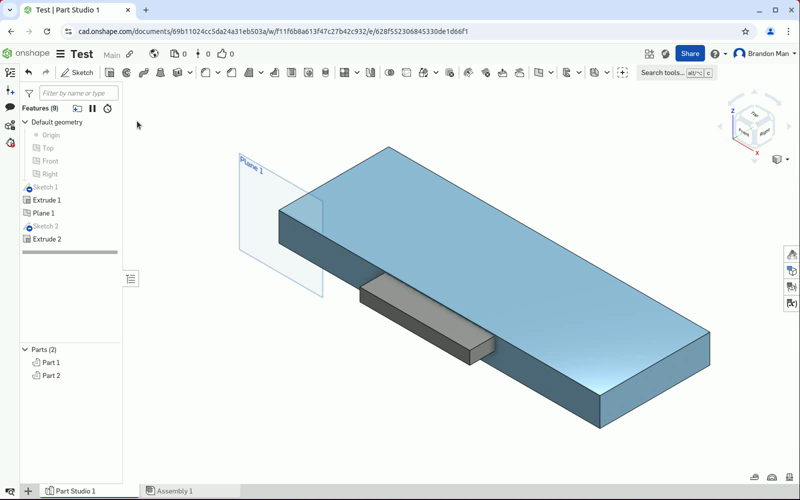
mouse_move(73, 189)
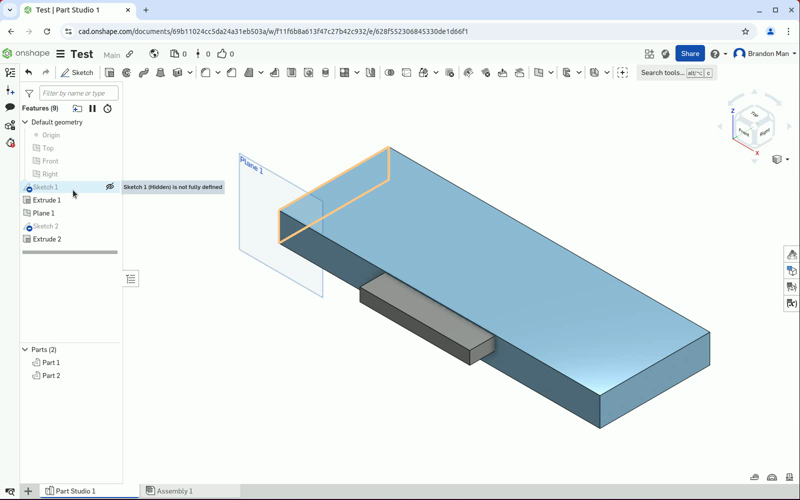
click(73, 189)